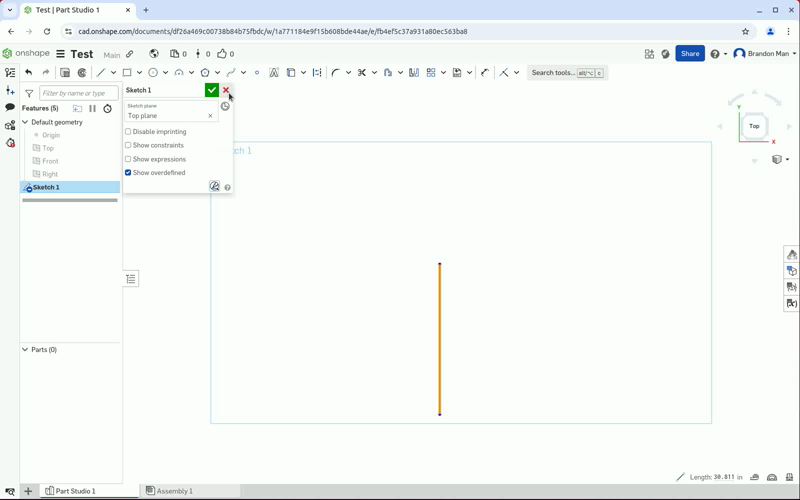
key(shift+h)
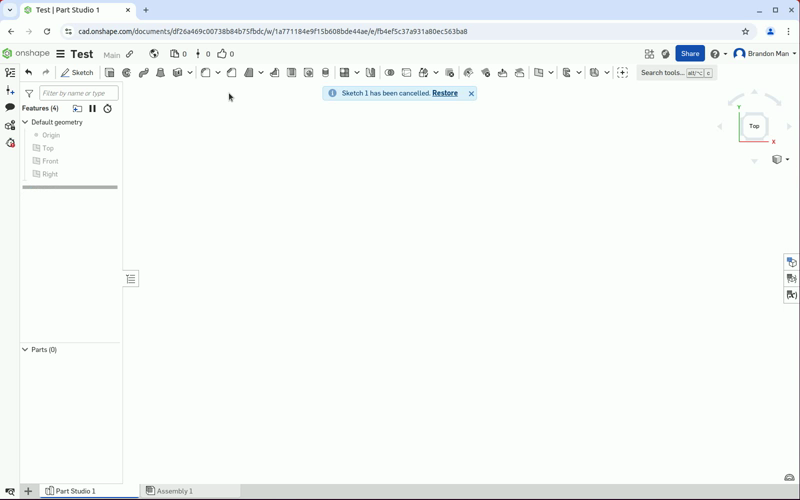
mouse_move(73, 352)
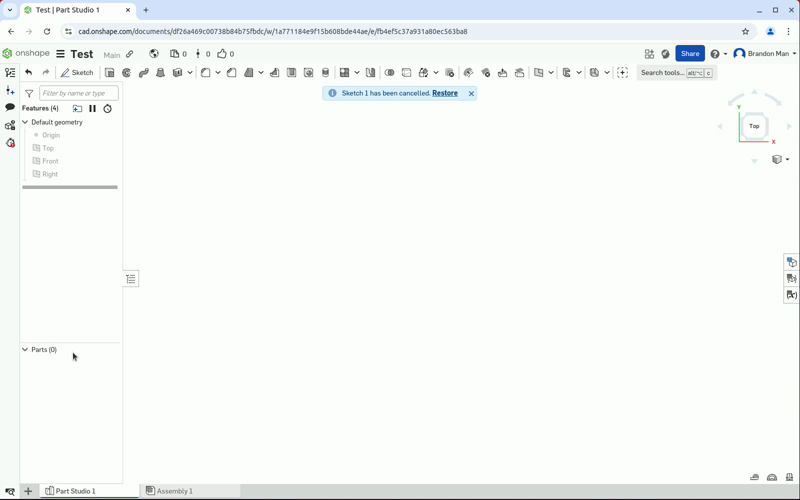
key(y)
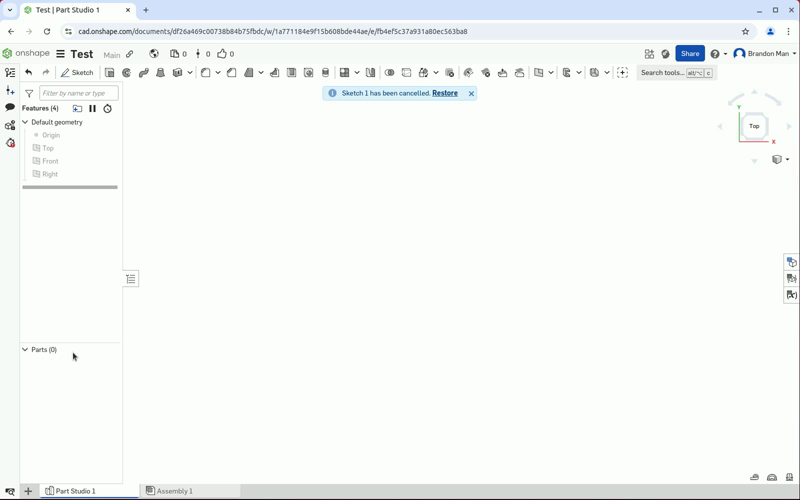
key(shift+p)
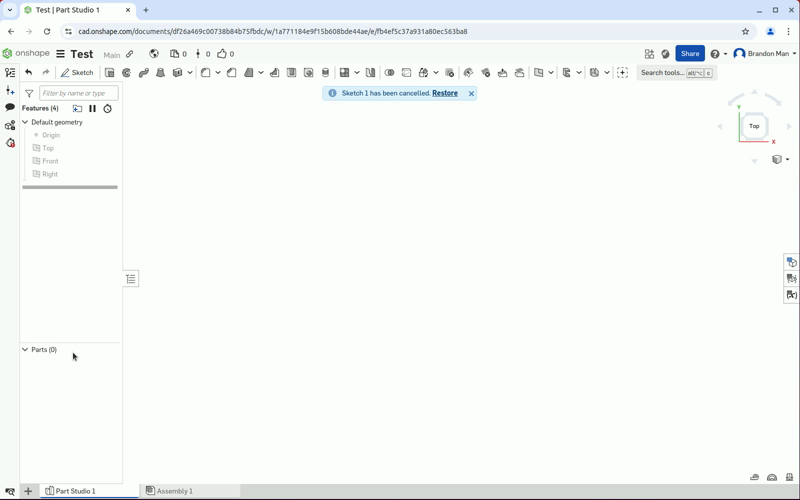
key(space)
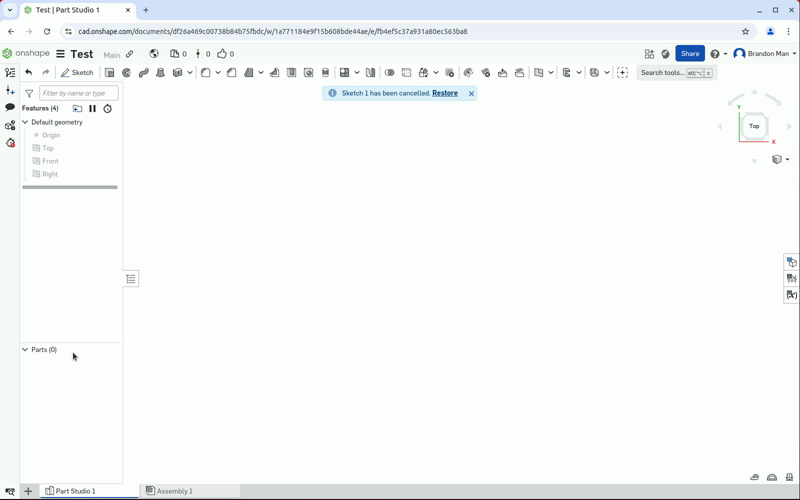
key_down(shift)
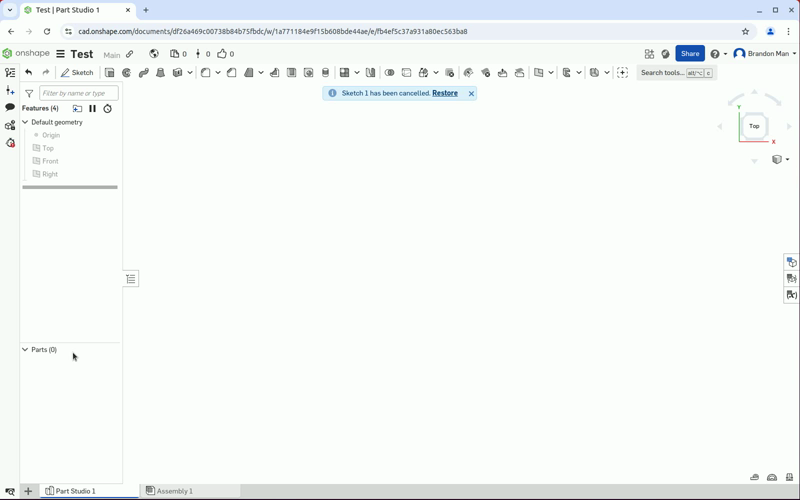
key(up)
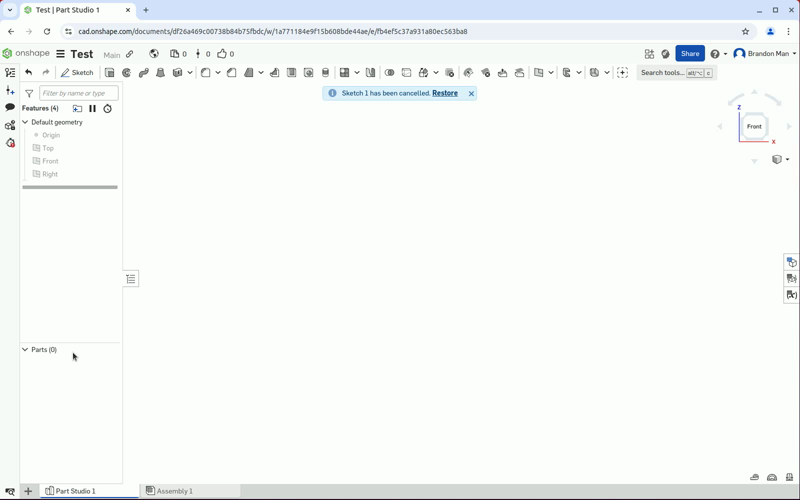
key_up(shift)
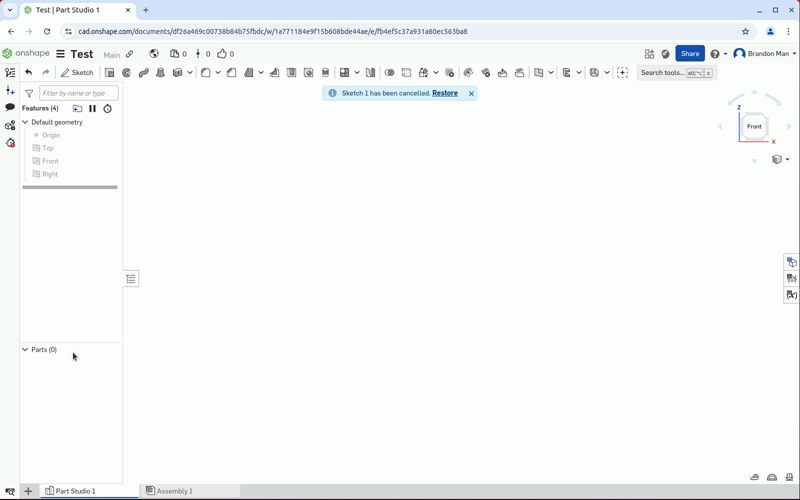
mouse_move(73, 352)
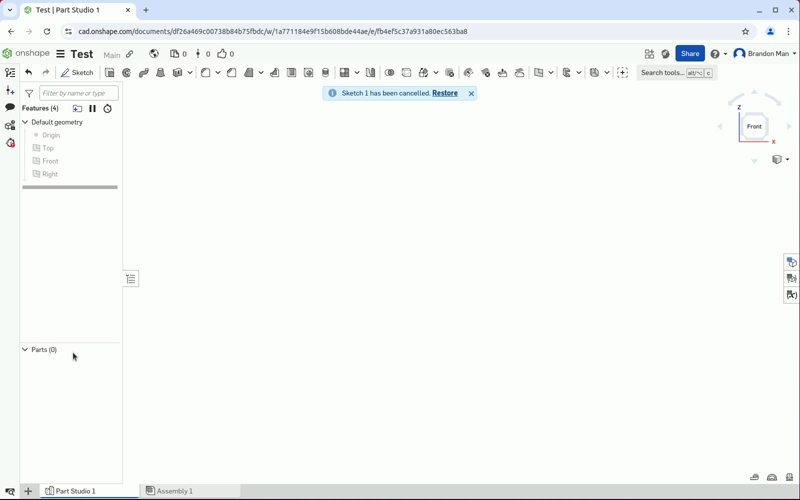
key(shift+y)
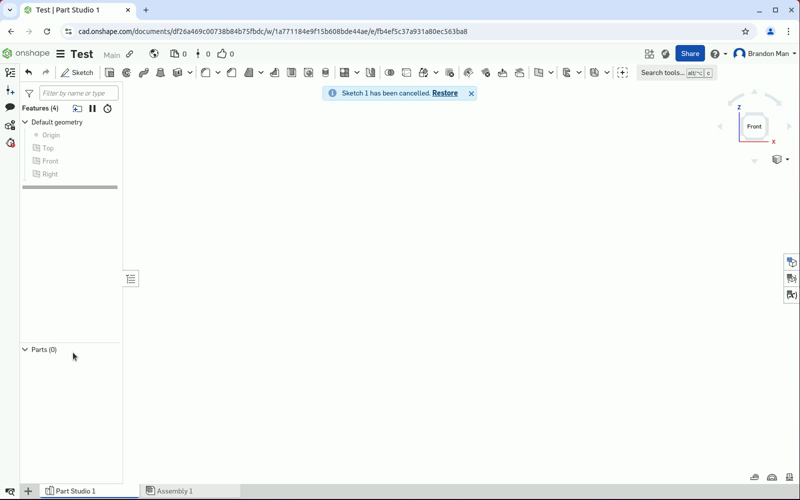
key(shift+s)
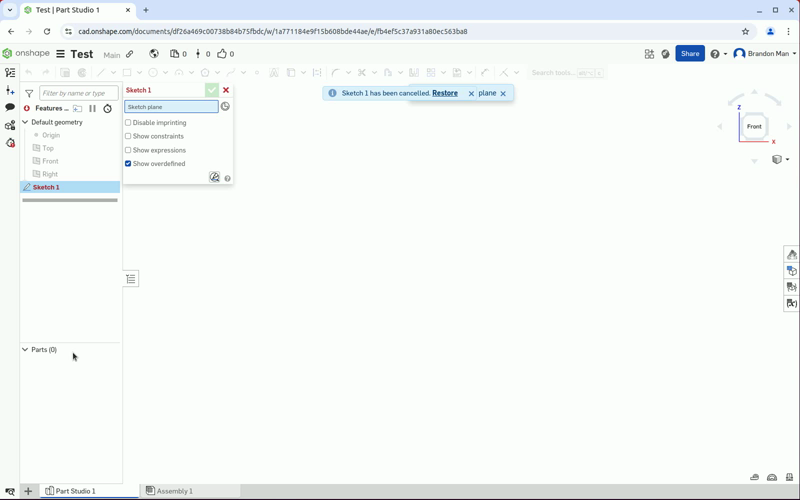
mouse_move(73, 163)
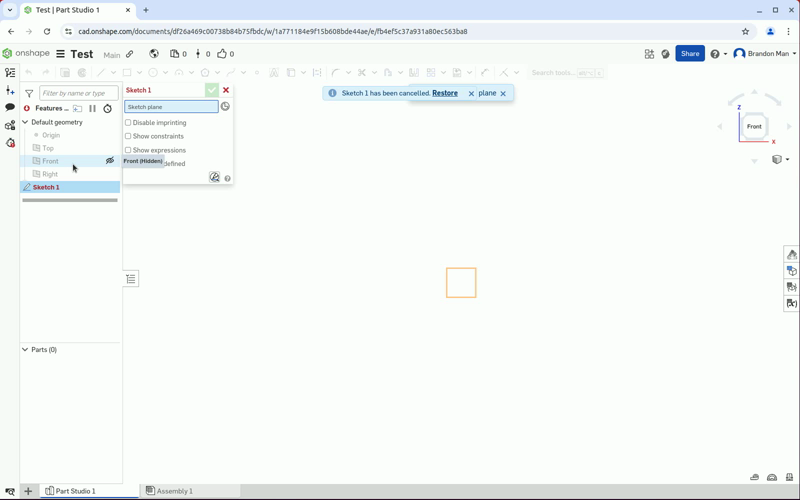
click(73, 163)
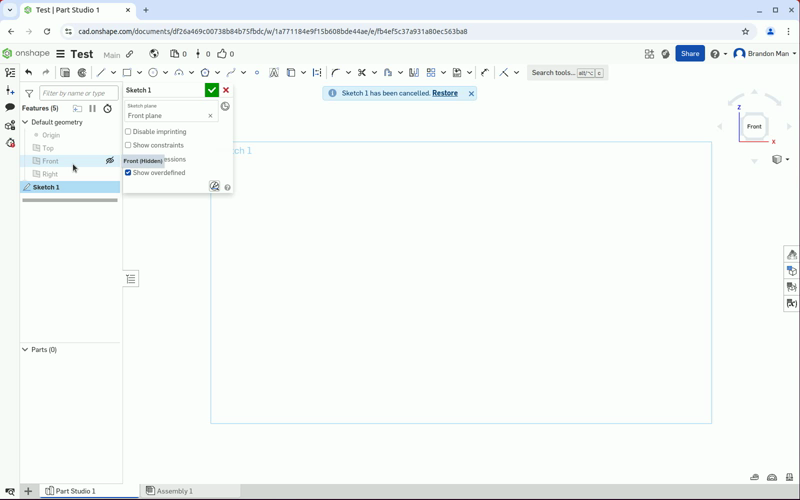
mouse_move(73, 352)
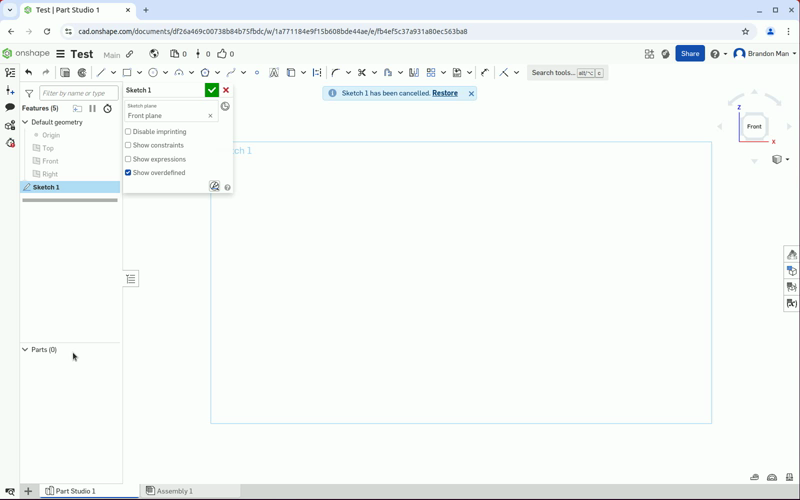
key(y)
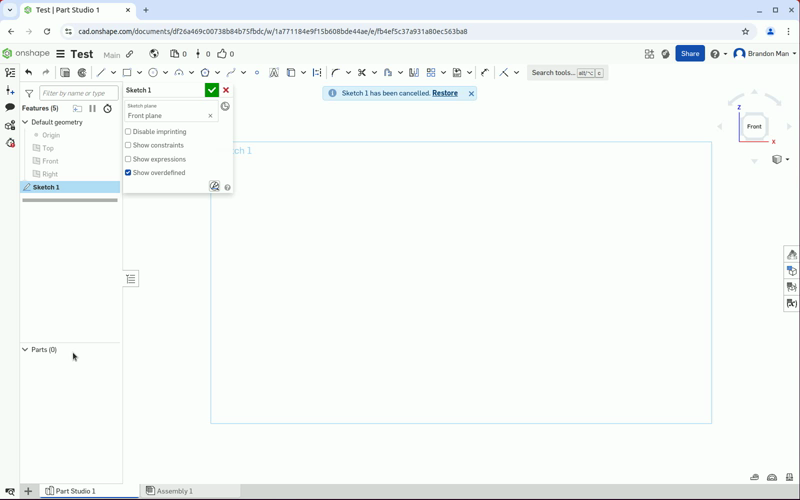
key(c)
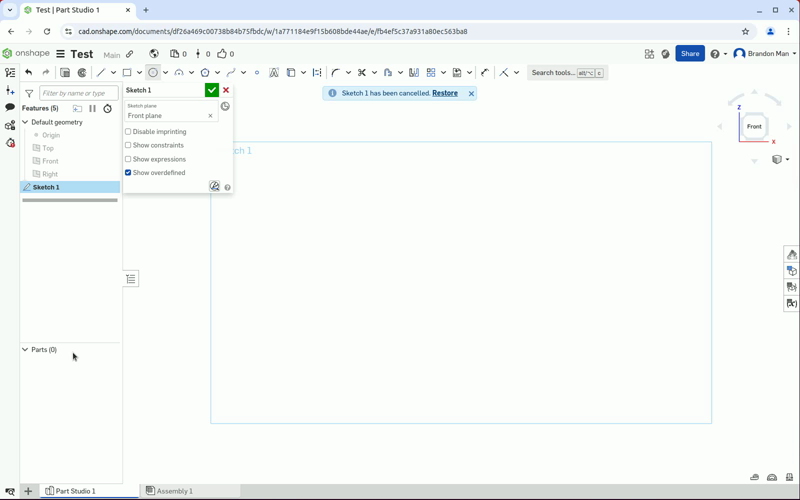
key_down(shift)
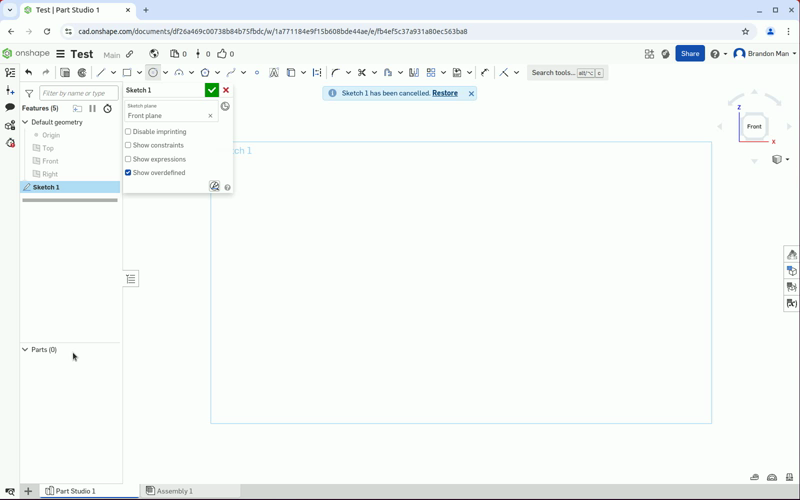
mouse_move(461, 282)
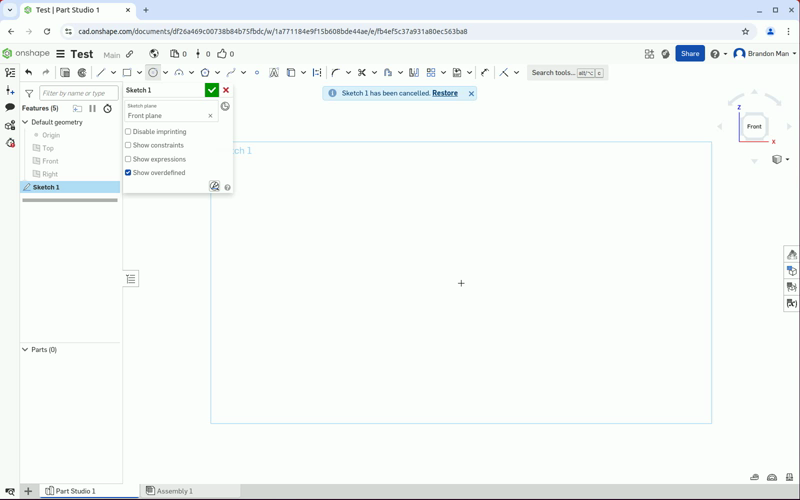
click(461, 282)
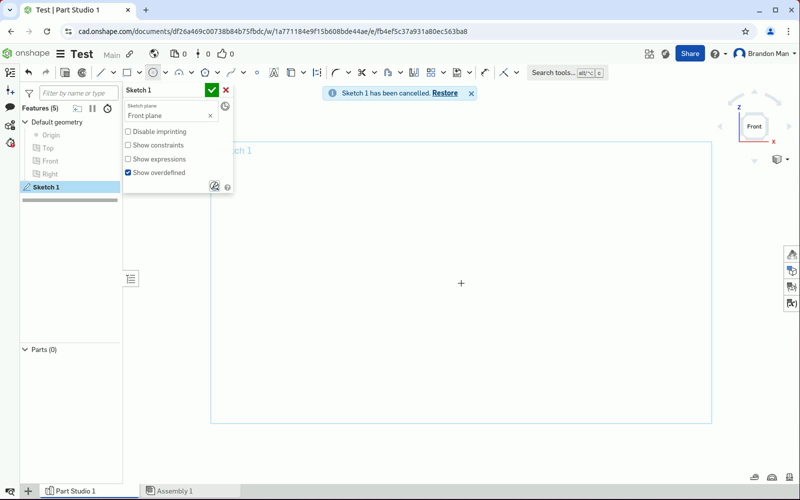
key_up(shift)
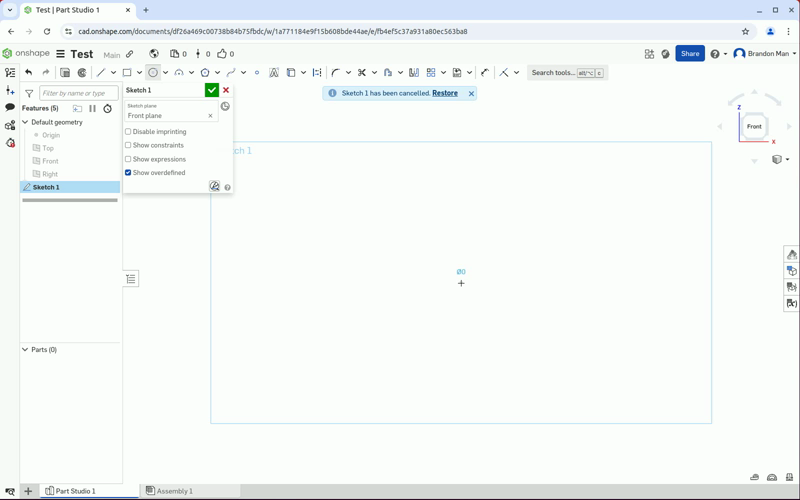
mouse_move(468, 282)
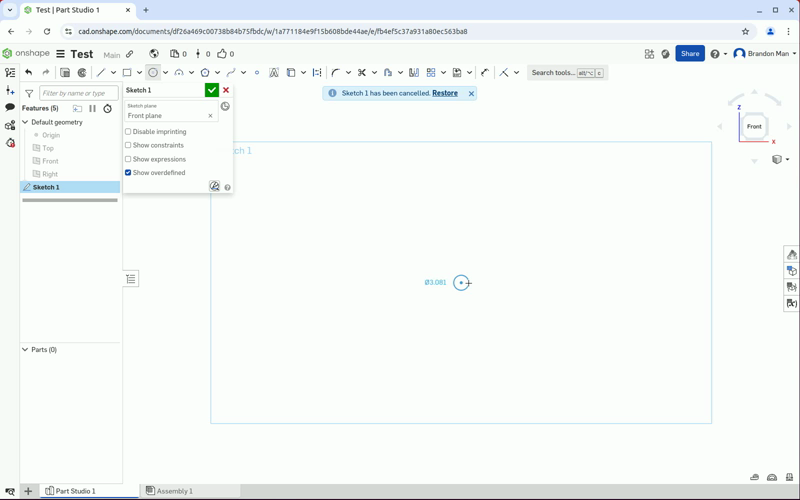
click(468, 282)
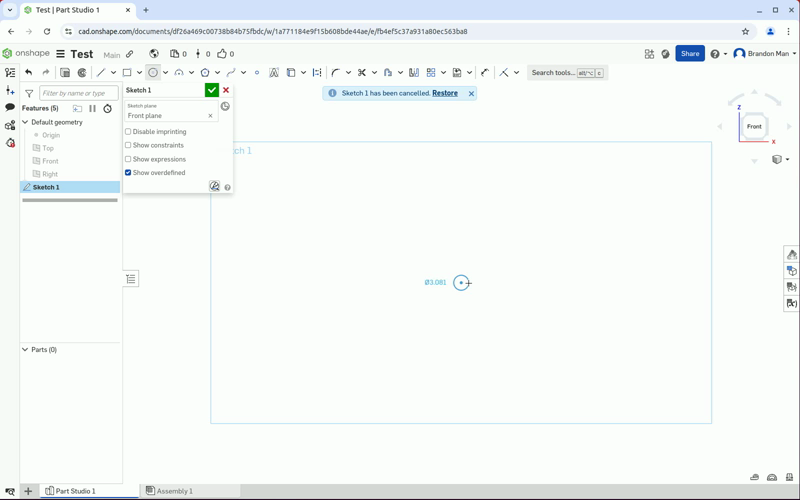
key(esc)
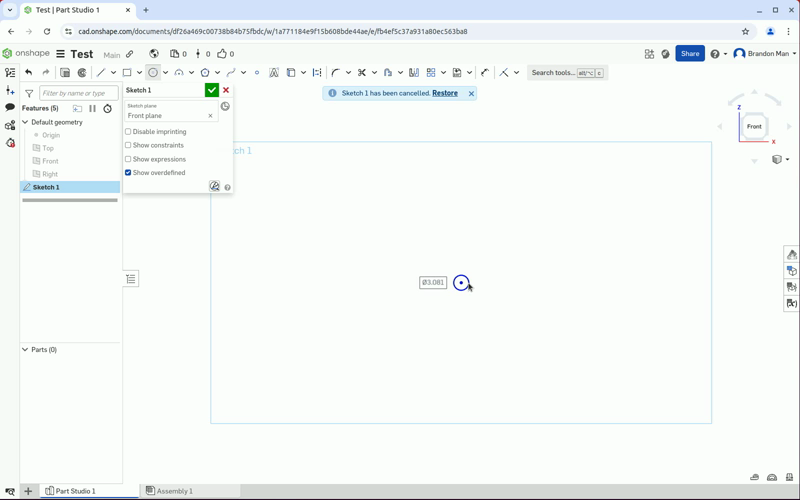
mouse_move(458, 277)
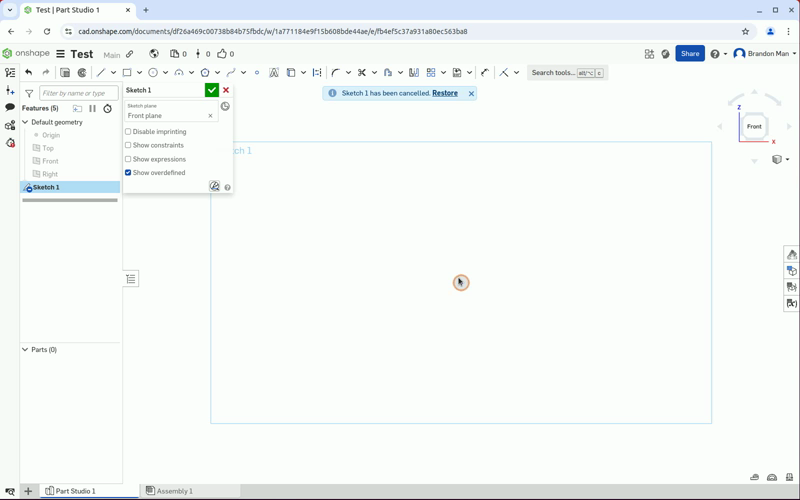
scroll(6)
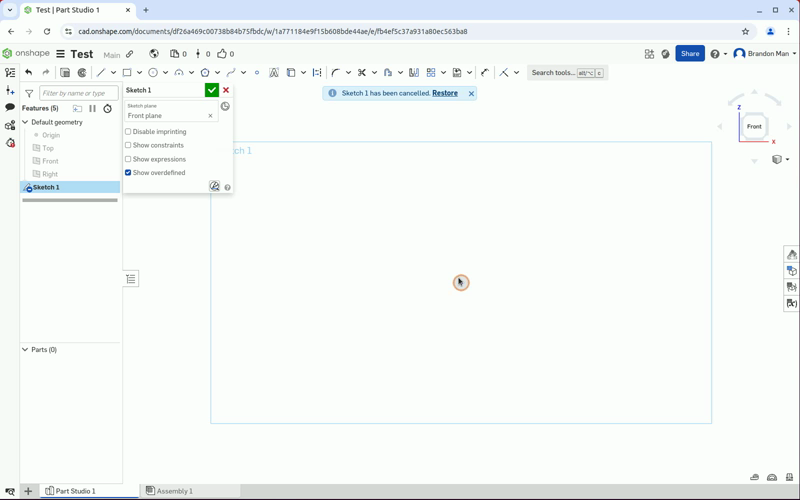
scroll(6)
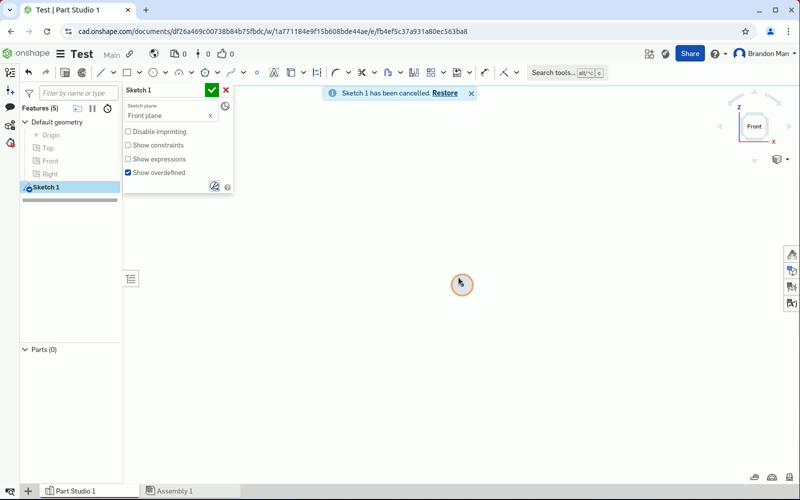
scroll(6)
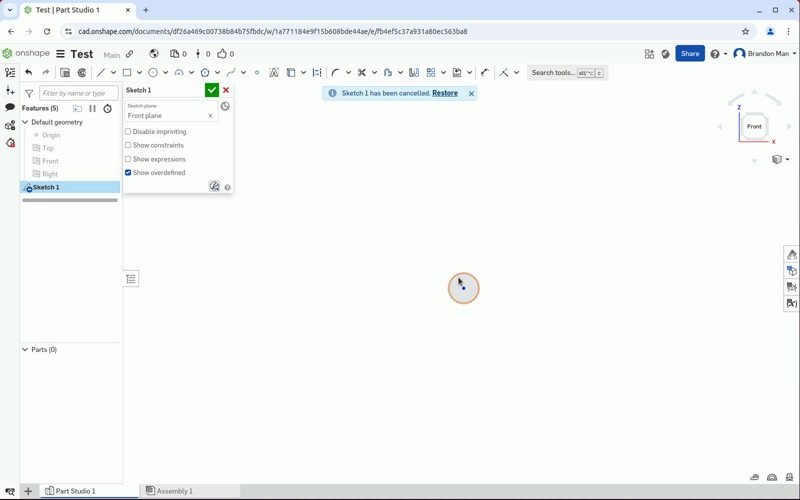
scroll(6)
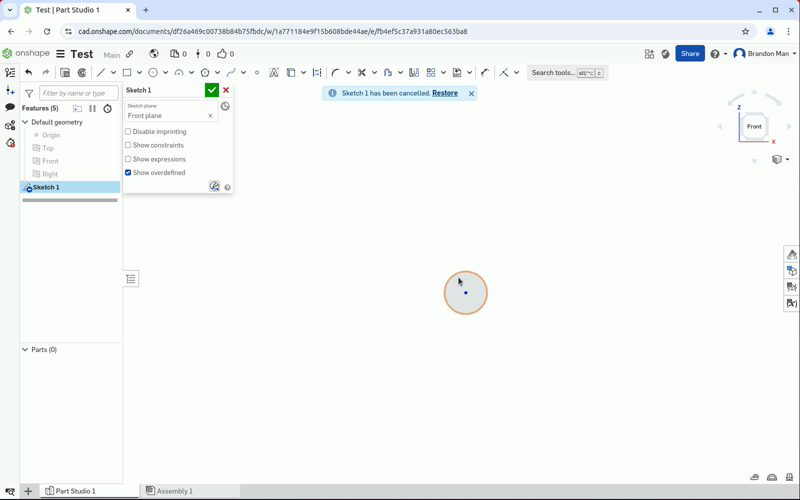
scroll(6)
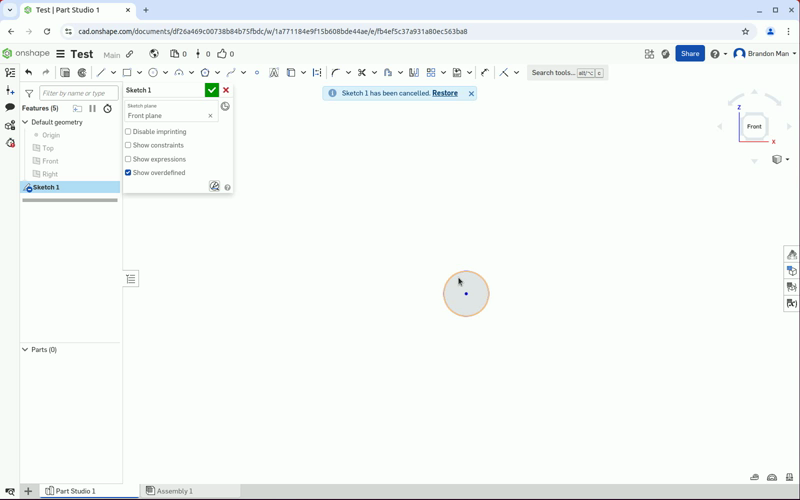
scroll(6)
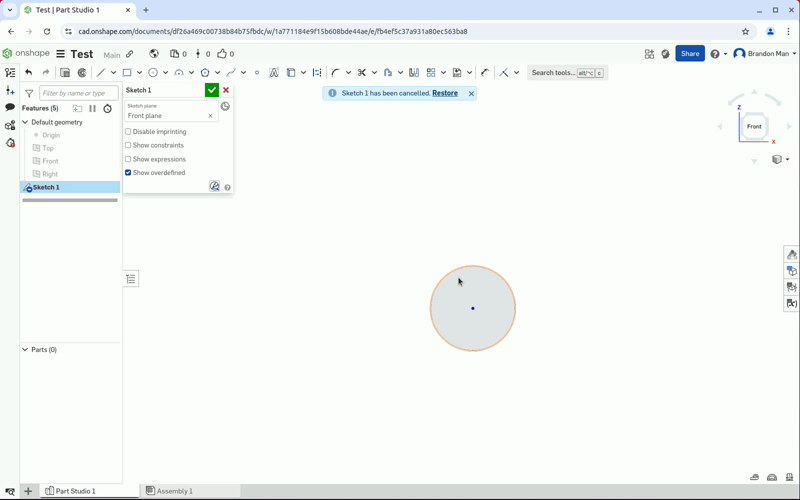
scroll(6)
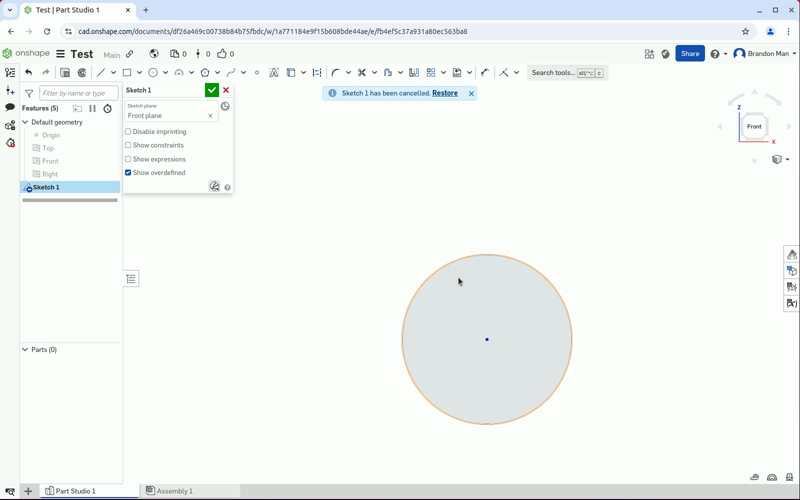
click(458, 277)
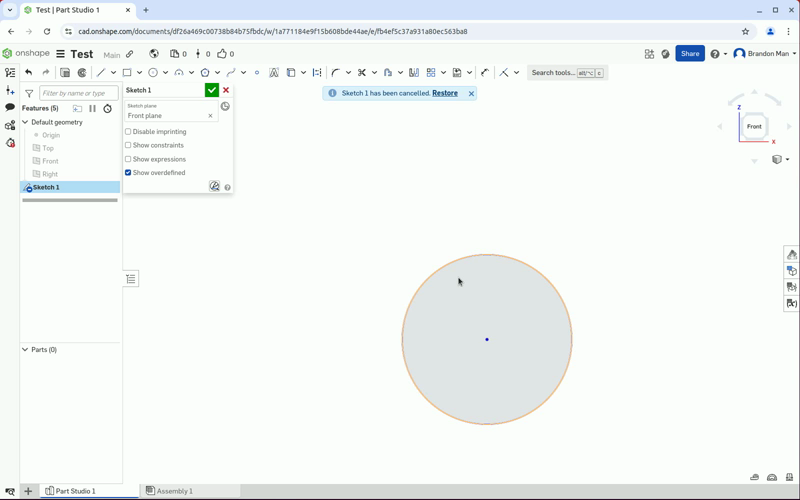
scroll(-6)
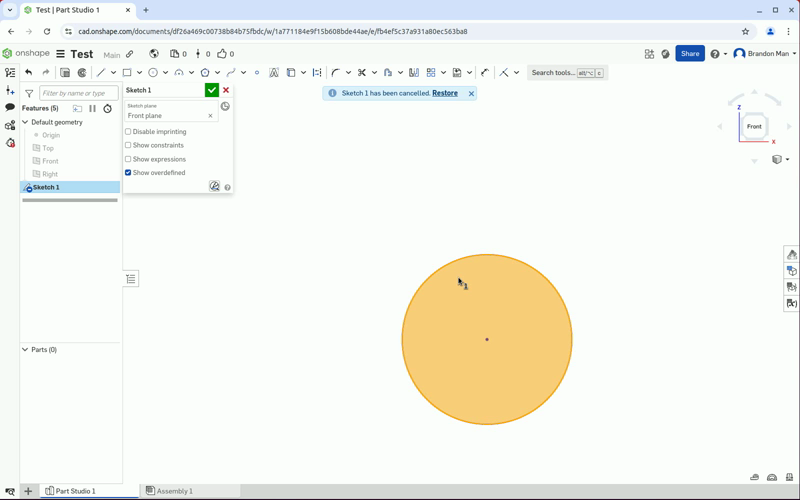
scroll(-6)
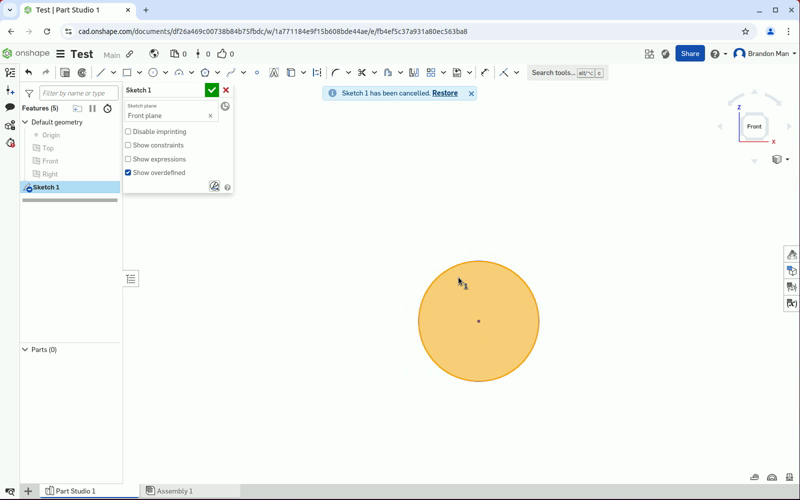
scroll(-6)
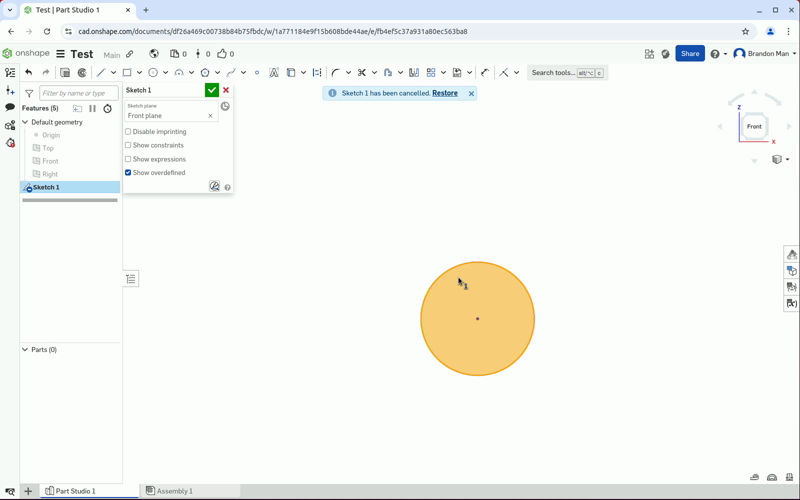
scroll(-6)
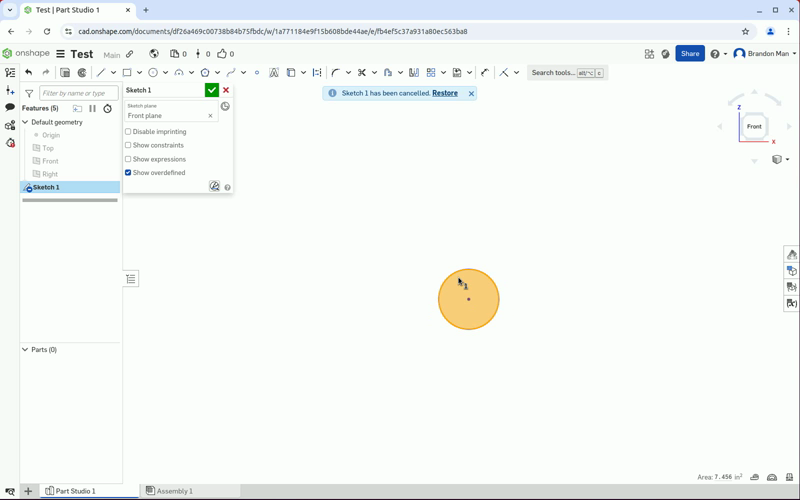
scroll(-6)
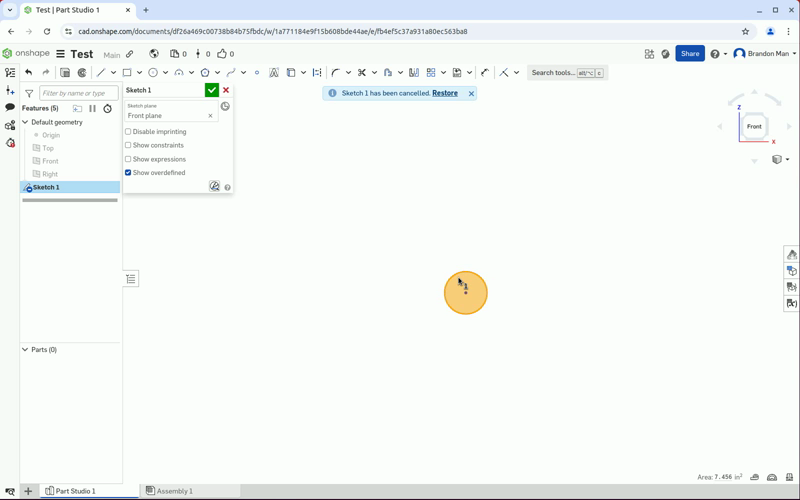
scroll(-6)
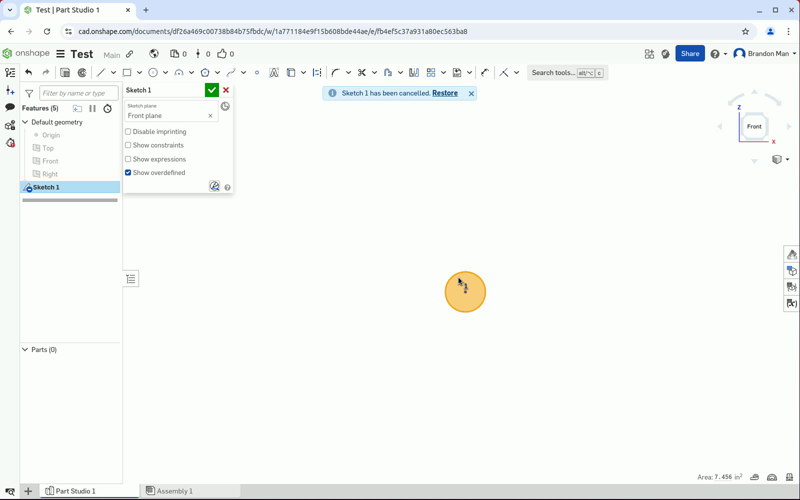
scroll(-6)
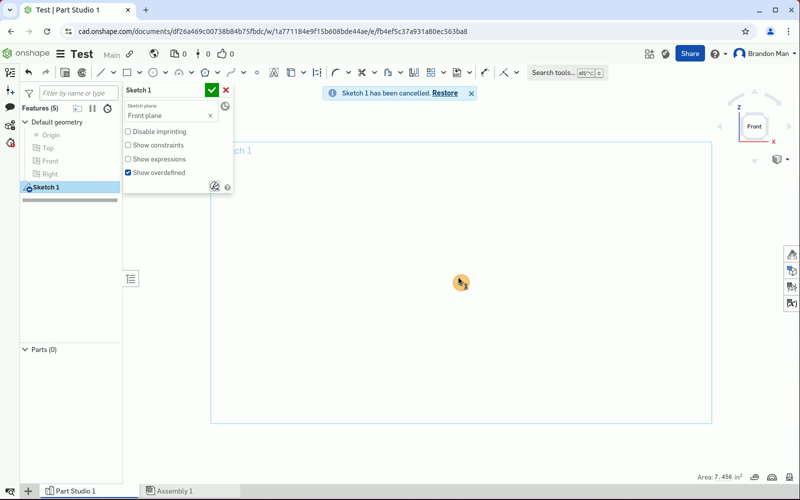
mouse_move(73, 352)
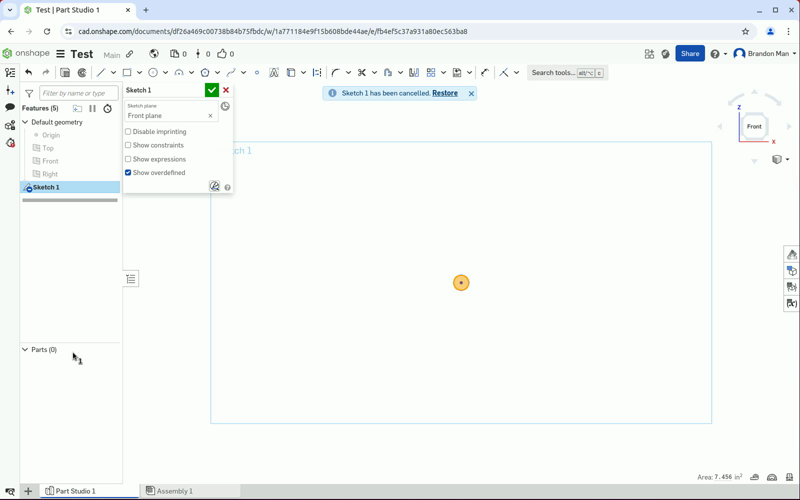
key(shift+y)
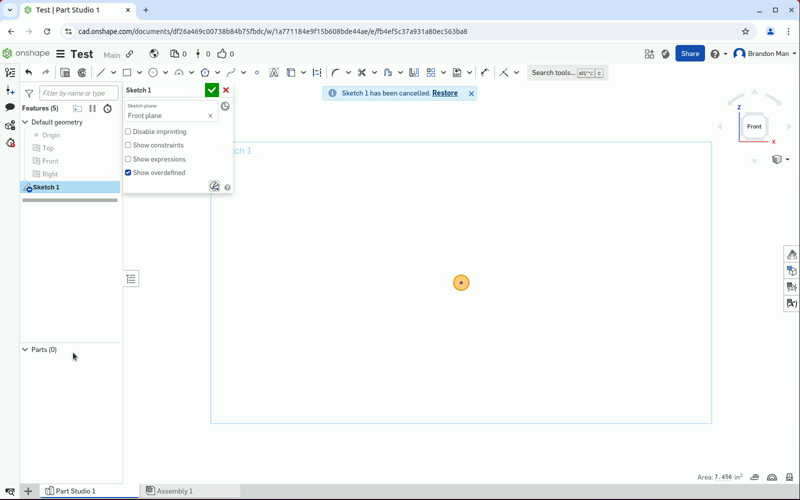
key(shift+e)
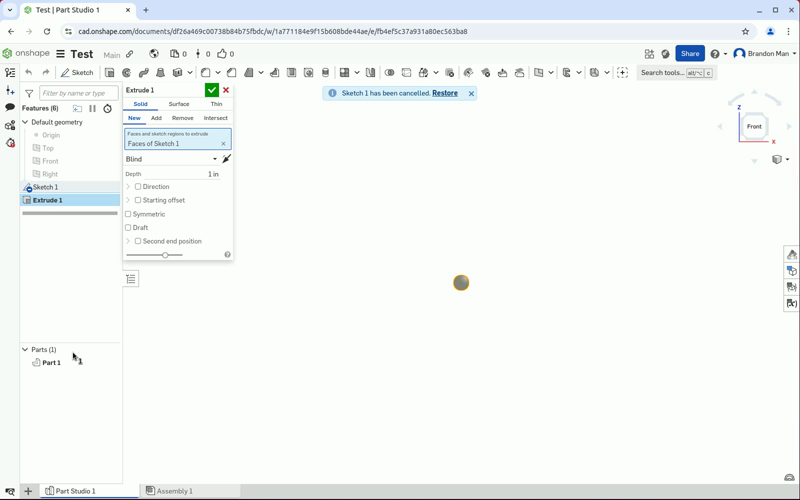
mouse_move(143, 106)
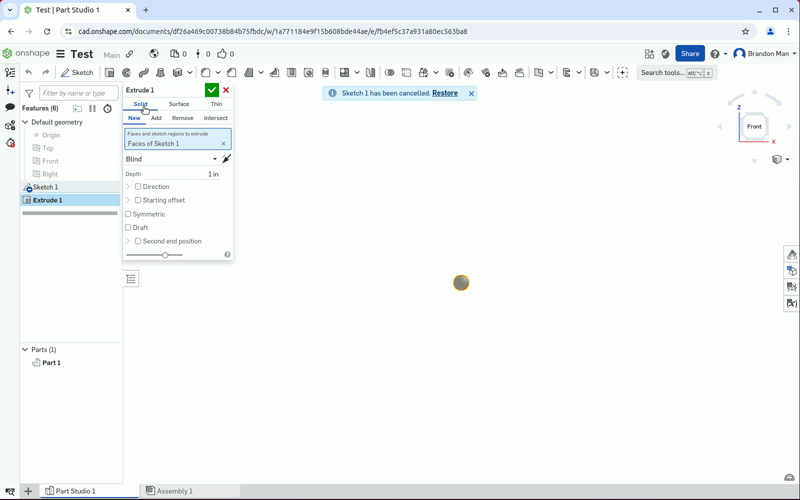
click(143, 106)
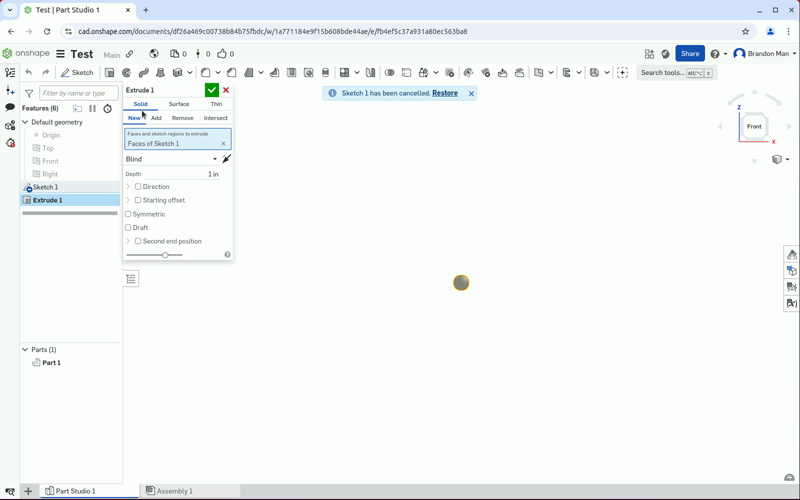
mouse_move(137, 120)
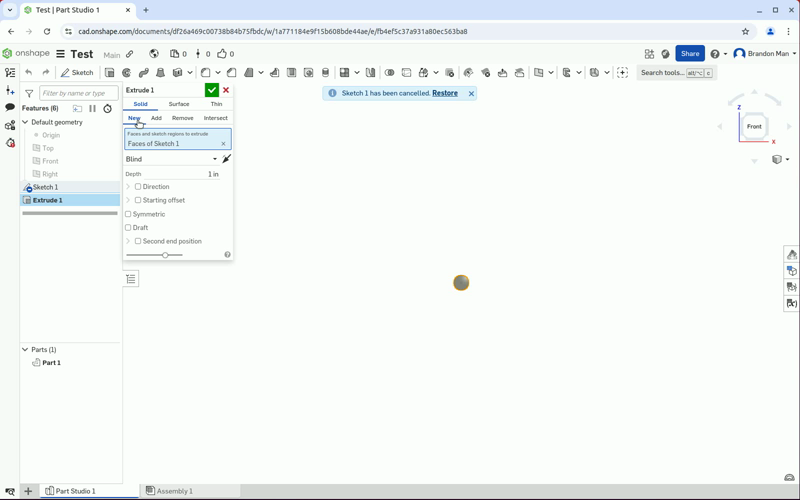
click(137, 120)
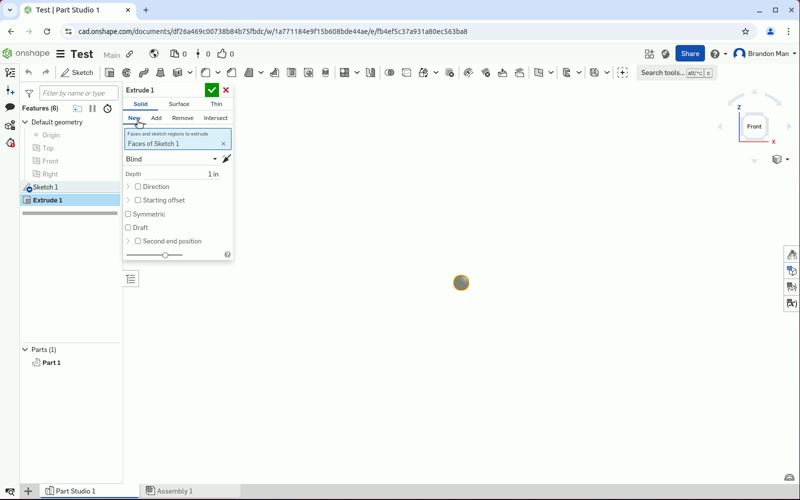
key(tab, 4)
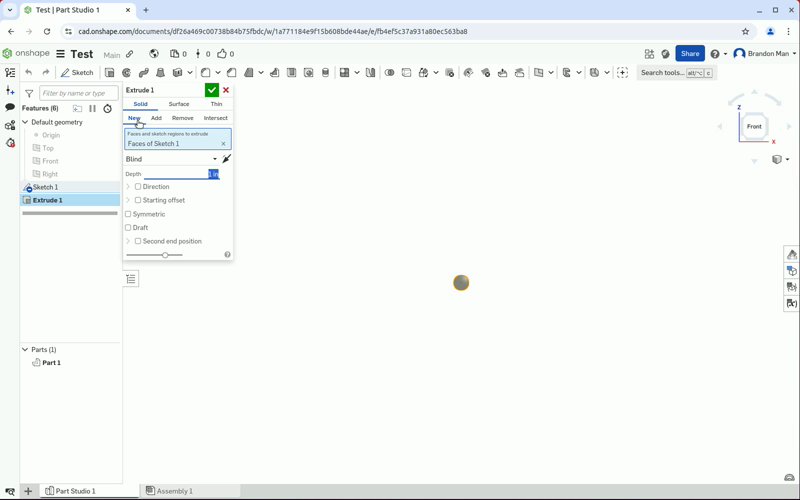
text(23.108)
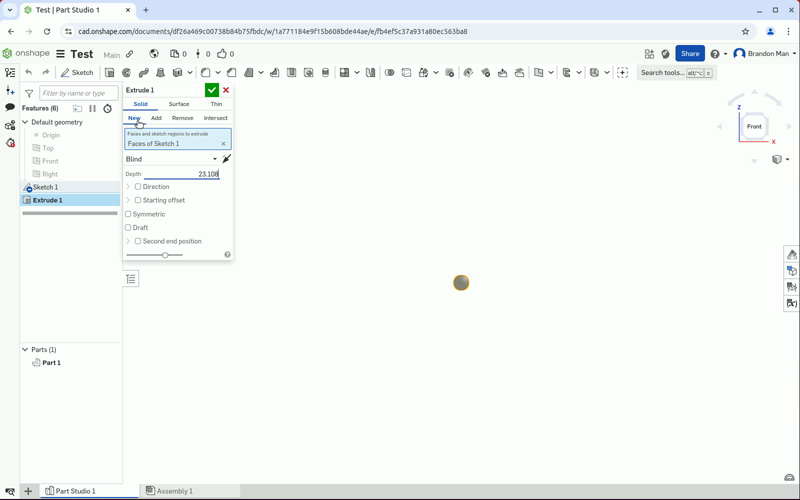
key(enter)
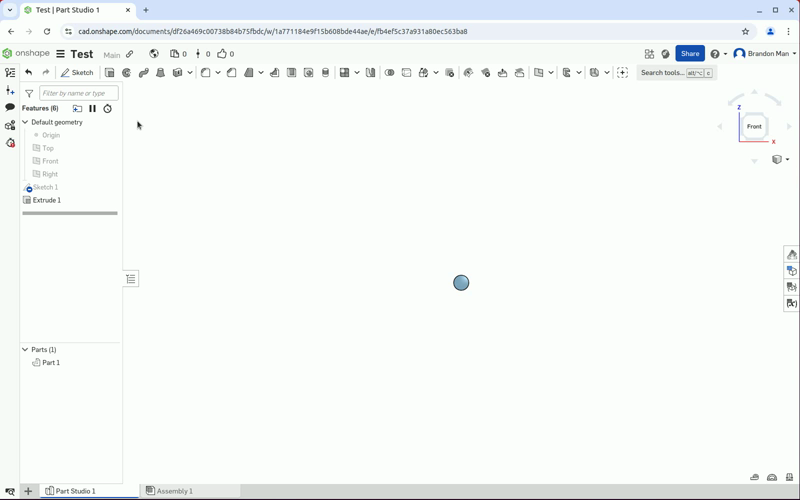
key(shift+h)
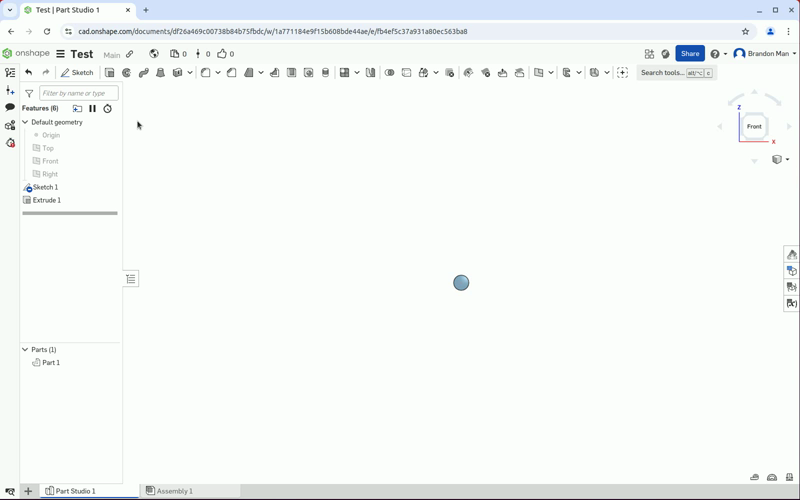
key(shift+h)
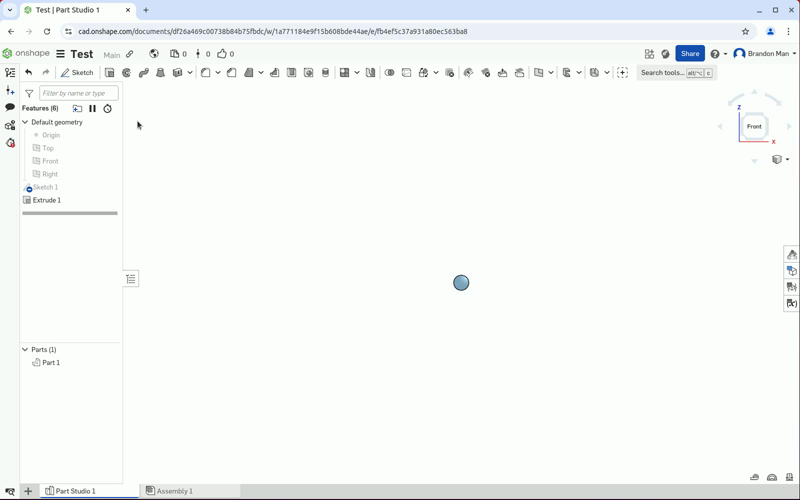
mouse_move(73, 189)
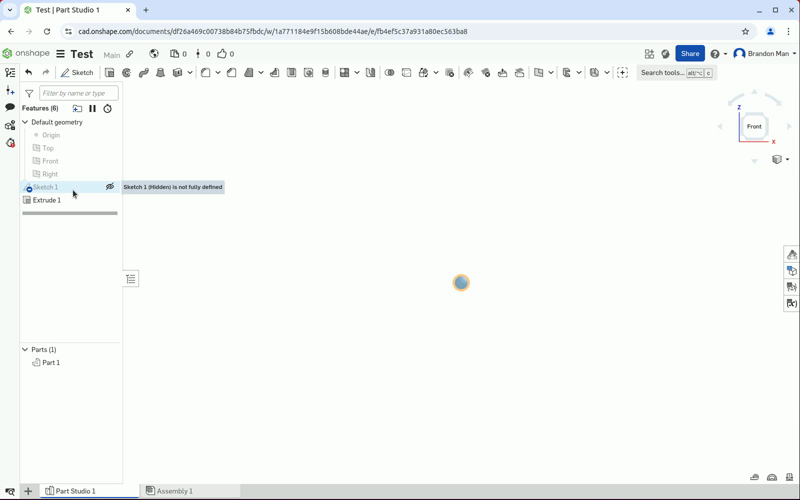
click(73, 189)
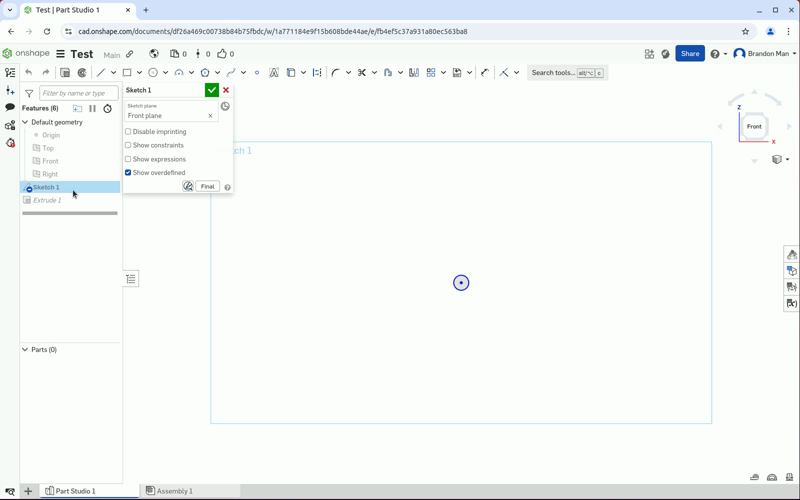
mouse_move(229, 92)
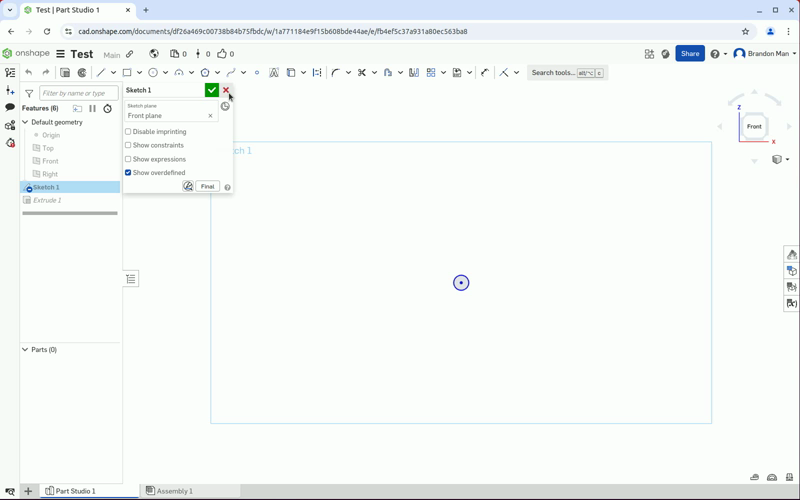
click(229, 92)
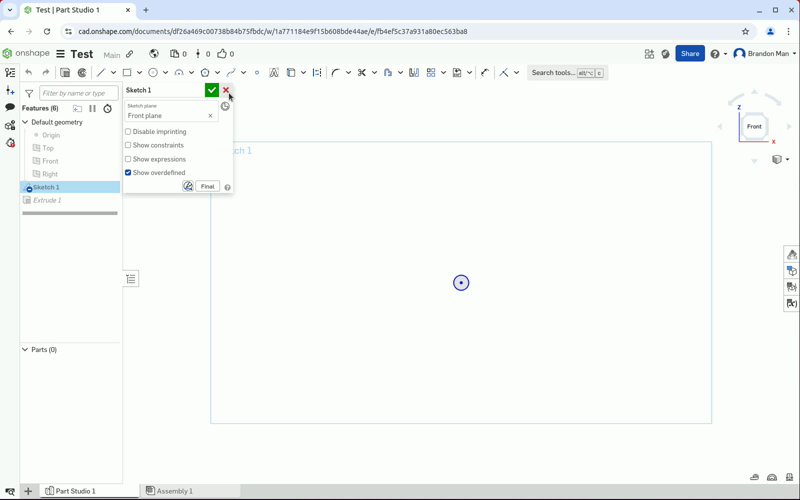
key(shift+s)
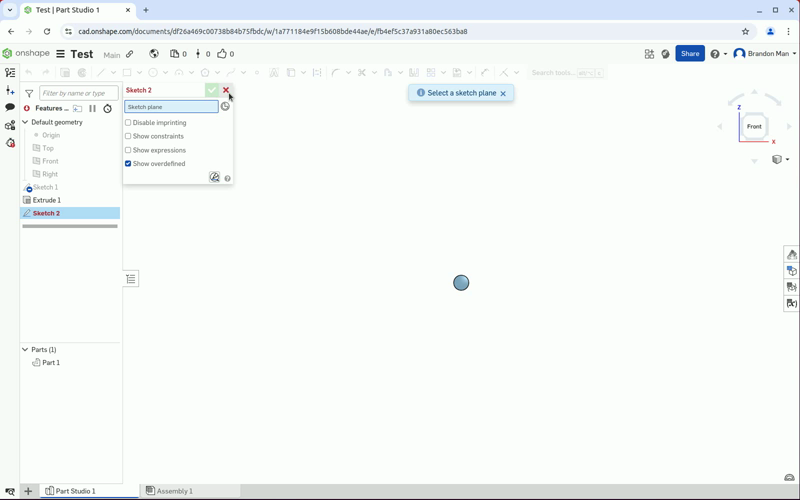
mouse_move(73, 163)
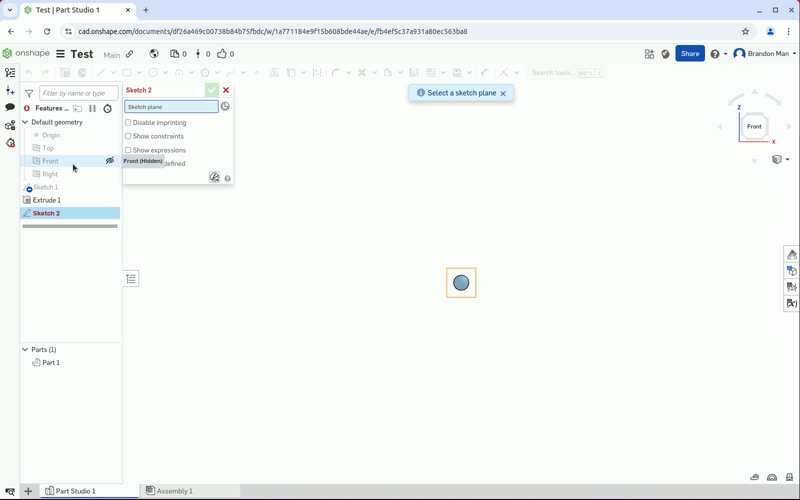
click(73, 163)
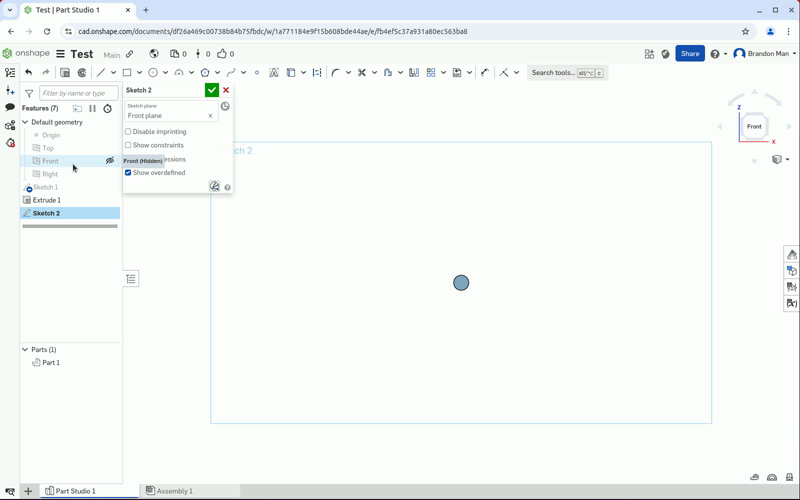
mouse_move(73, 352)
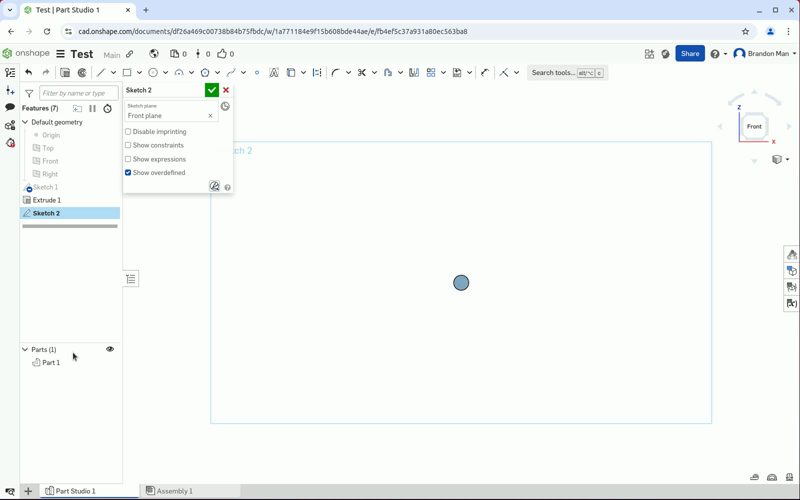
key(y)
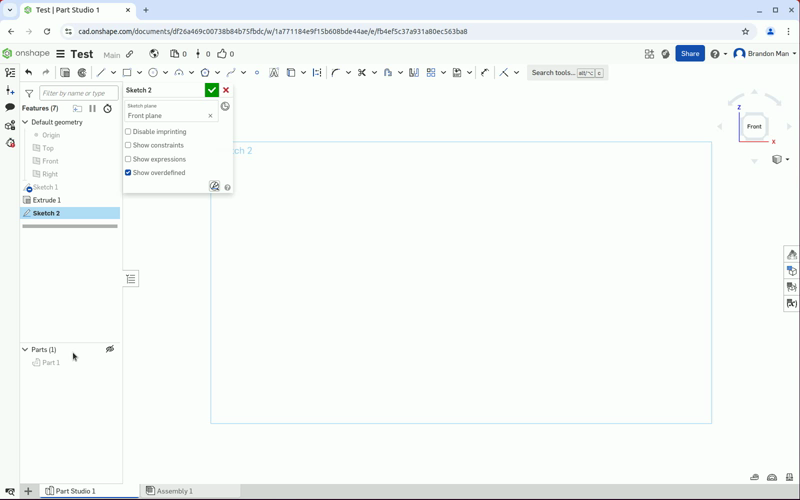
key(l)
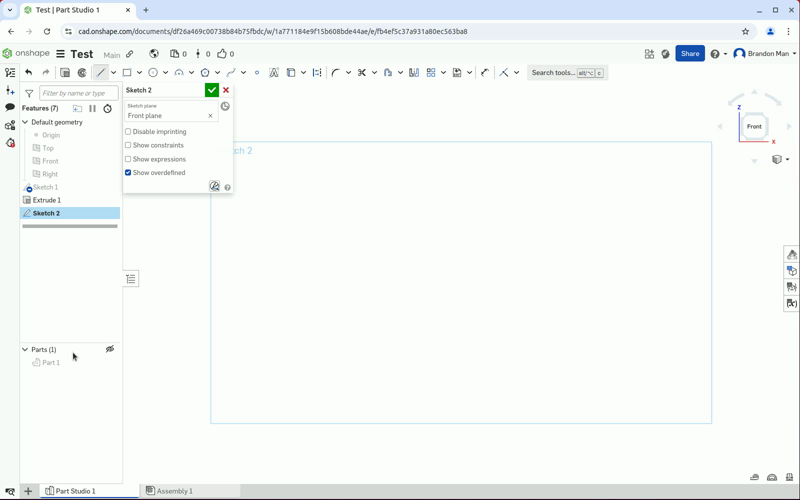
key_down(shift)
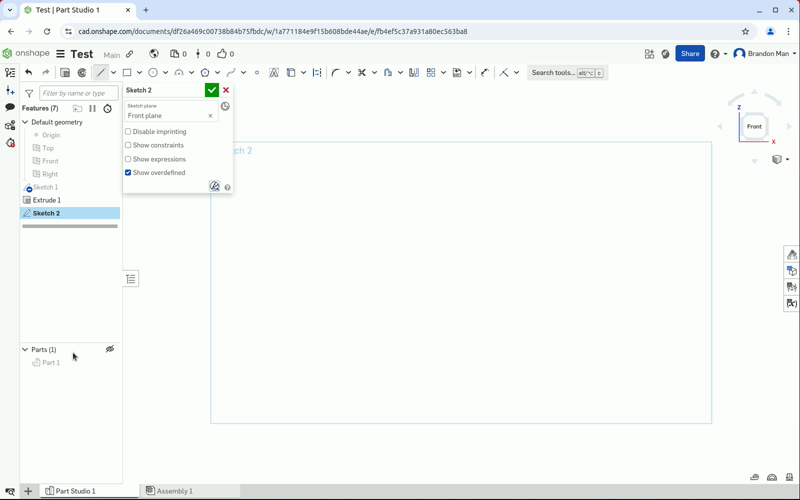
mouse_move(425, 280)
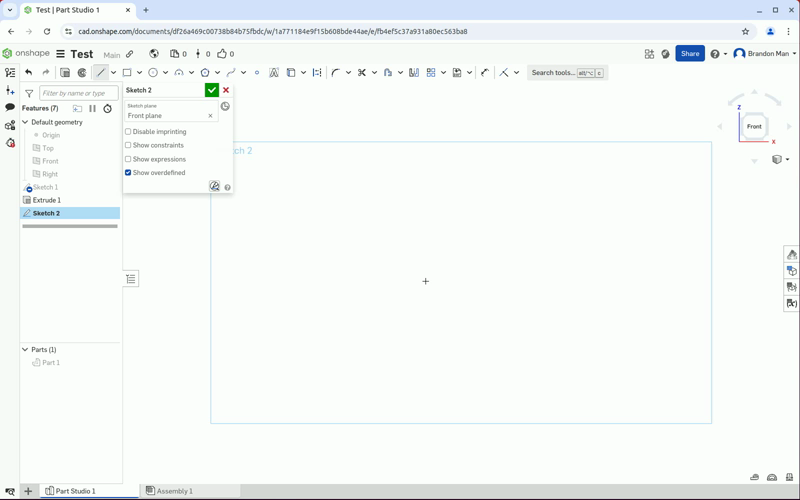
click(425, 280)
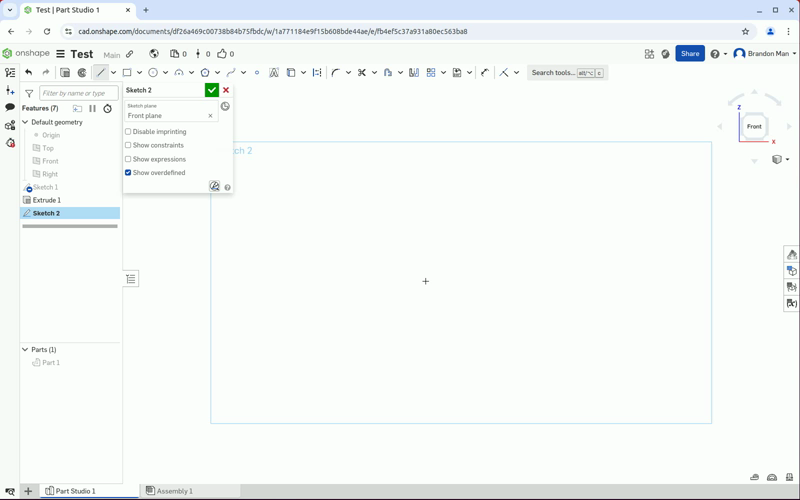
key_up(shift)
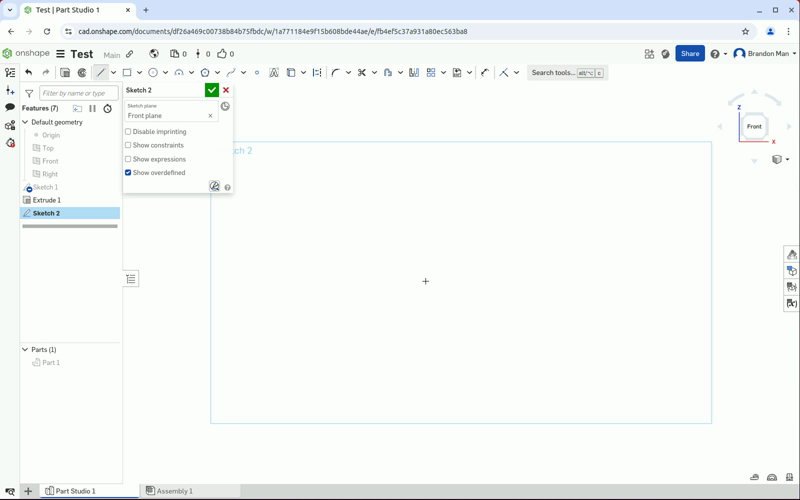
key_down(shift)
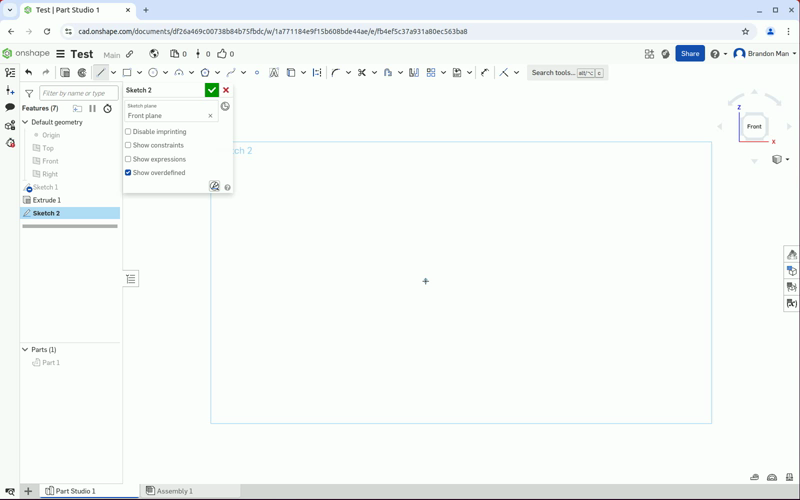
mouse_move(455, 280)
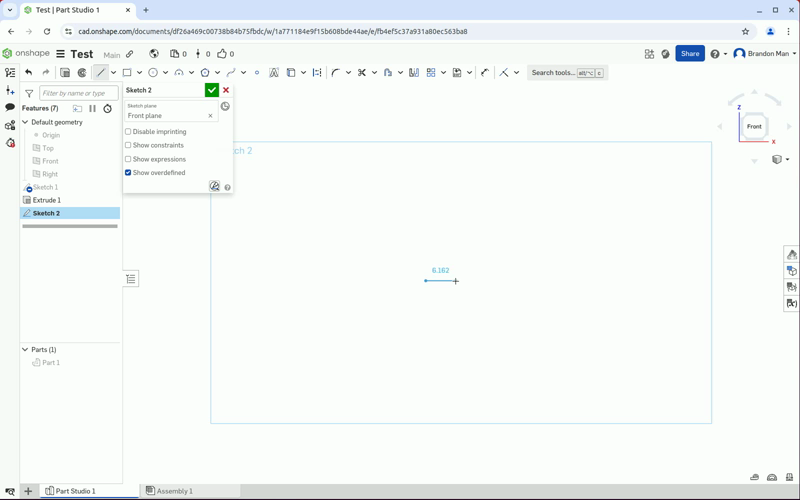
mouse_move(461, 280)
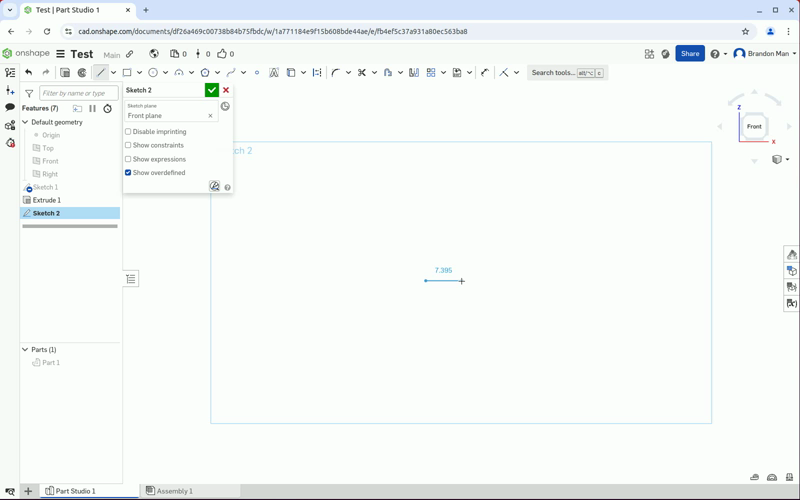
click(461, 280)
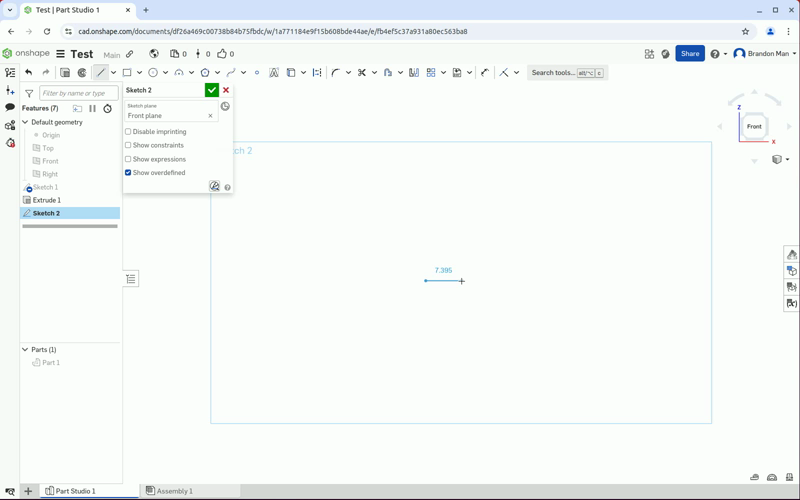
key_up(shift)
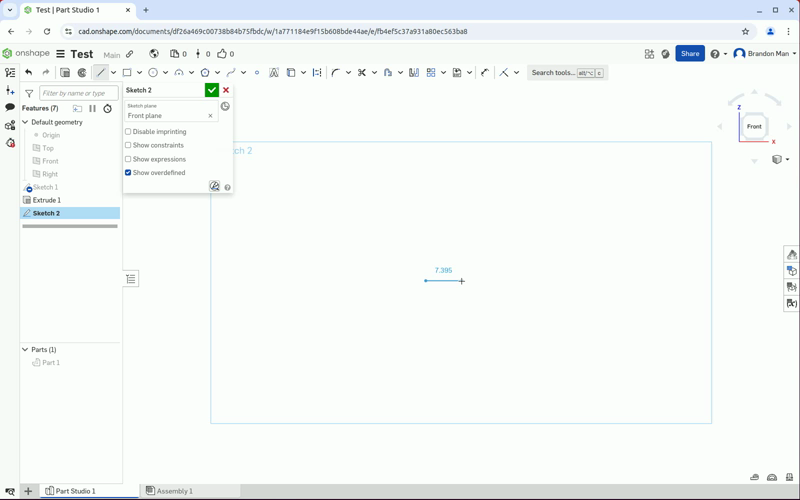
key_down(shift)
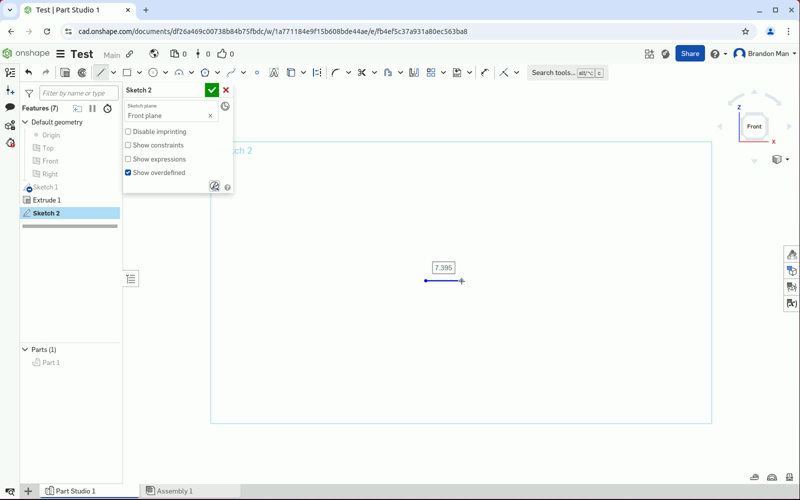
mouse_move(461, 212)
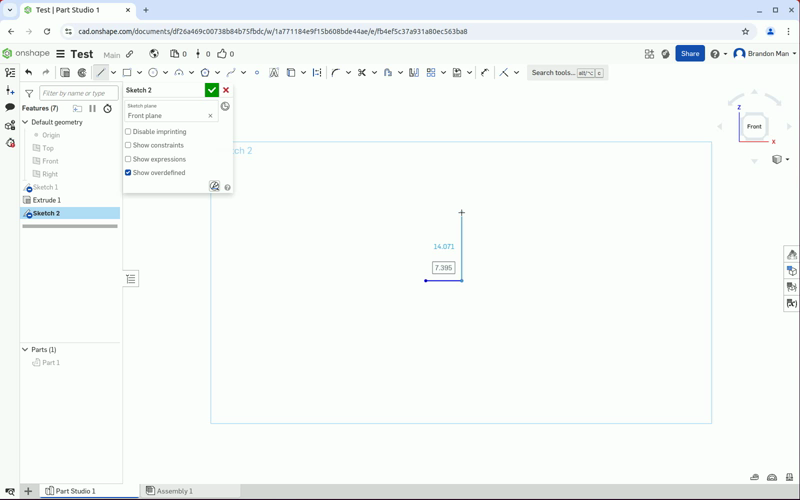
click(461, 212)
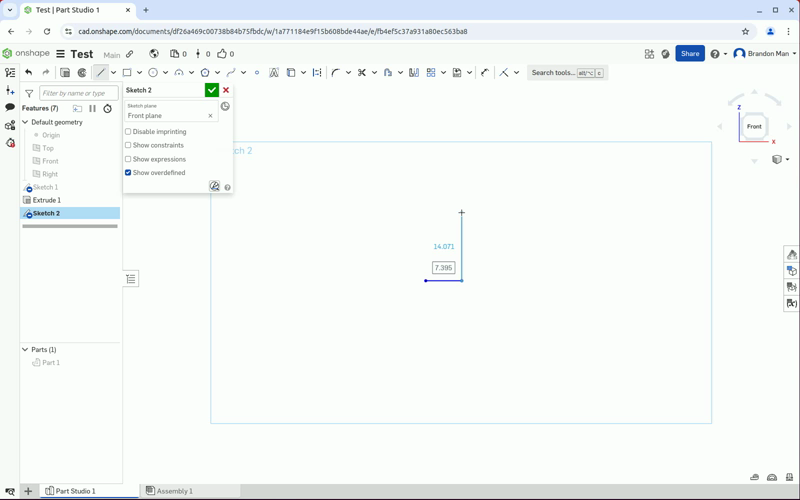
key_up(shift)
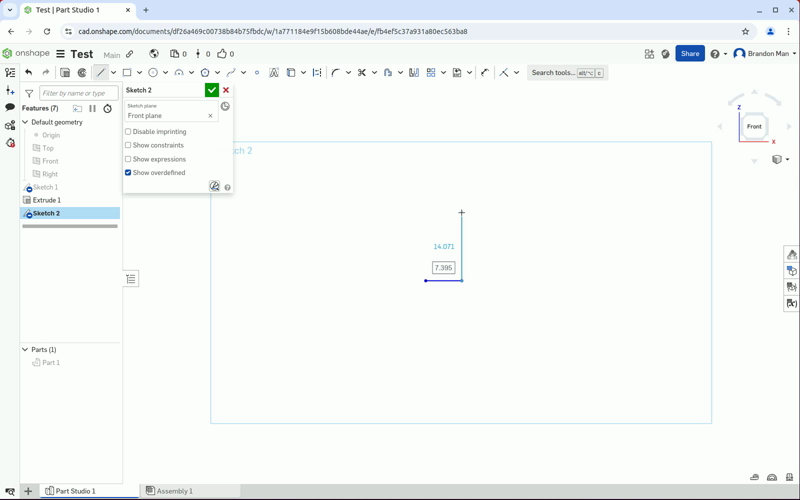
key_down(shift)
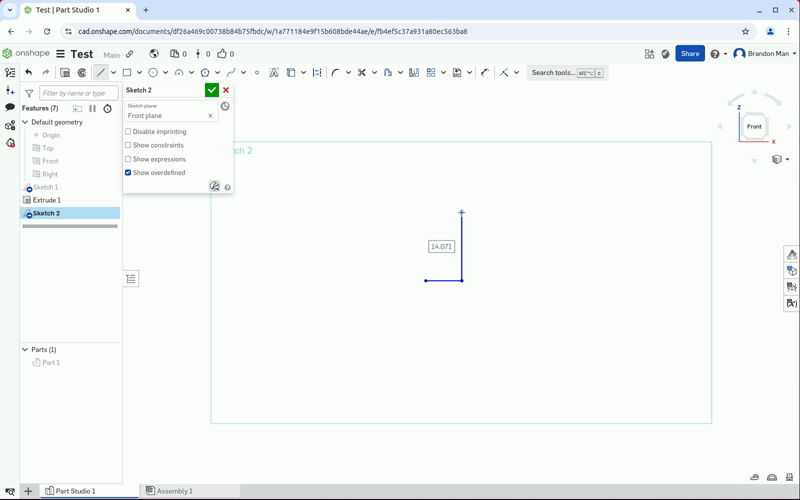
mouse_move(491, 212)
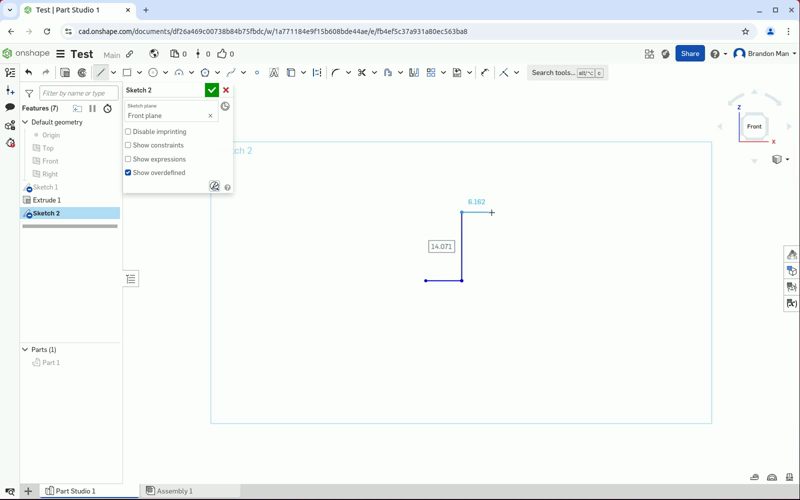
mouse_move(425, 212)
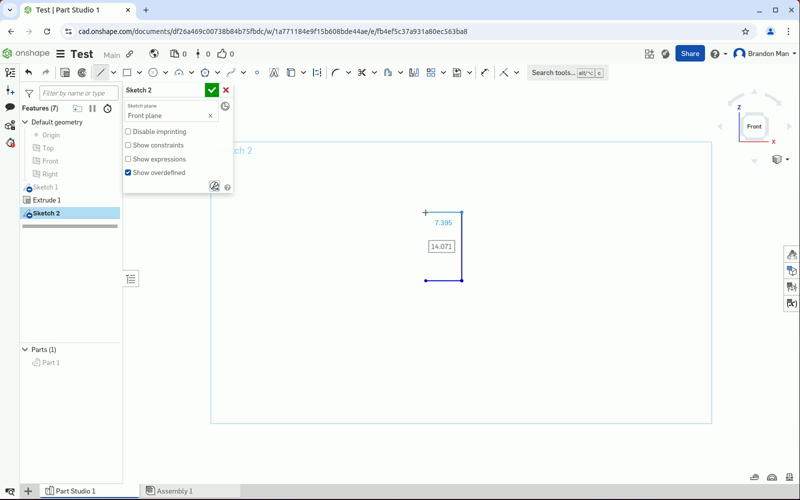
click(425, 212)
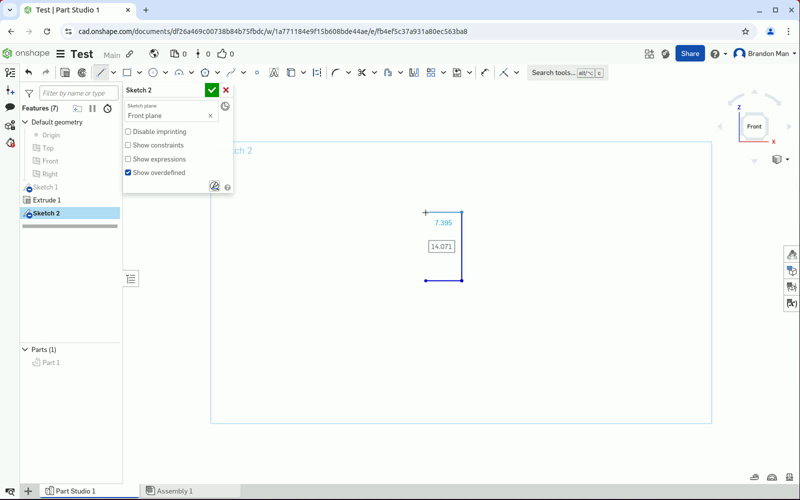
key_up(shift)
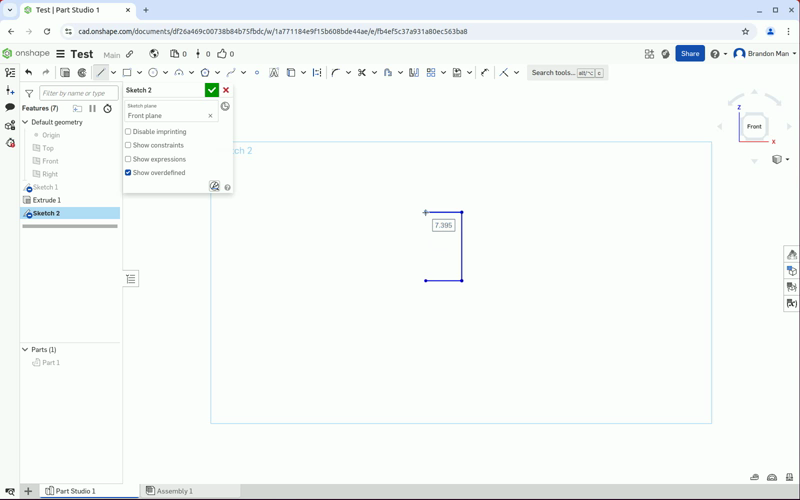
key_down(shift)
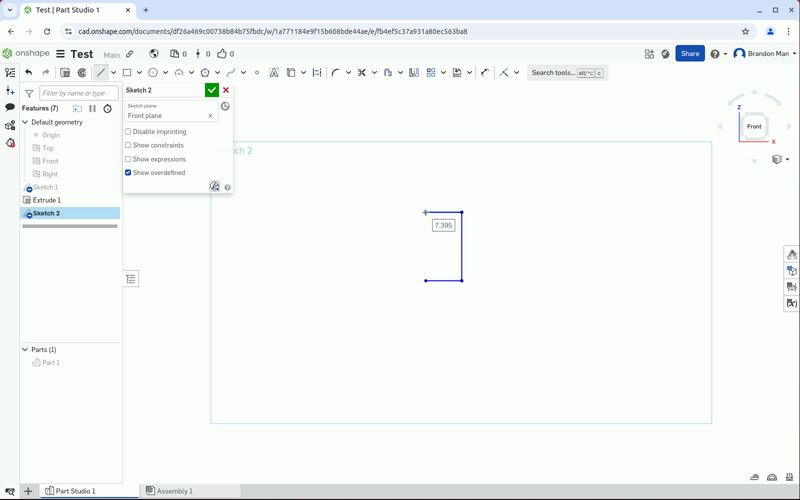
mouse_move(425, 280)
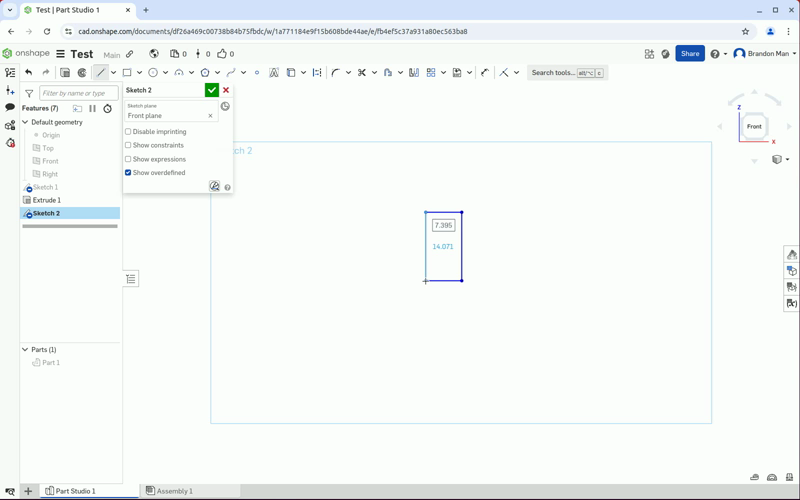
key_up(shift)
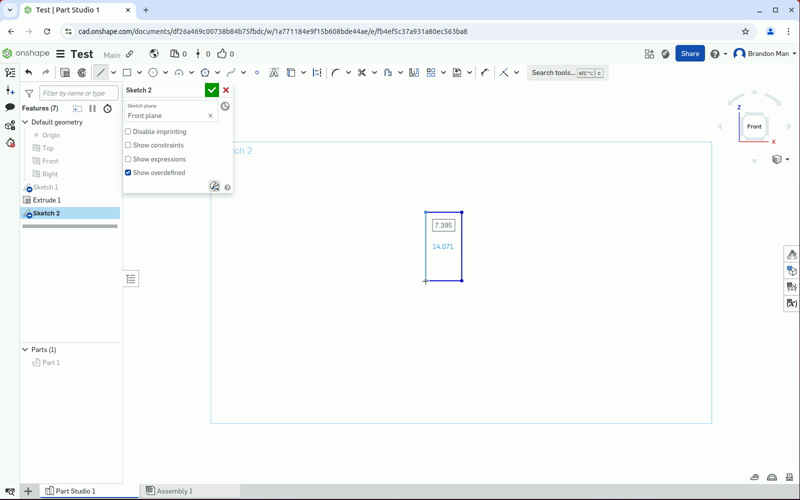
click(425, 280)
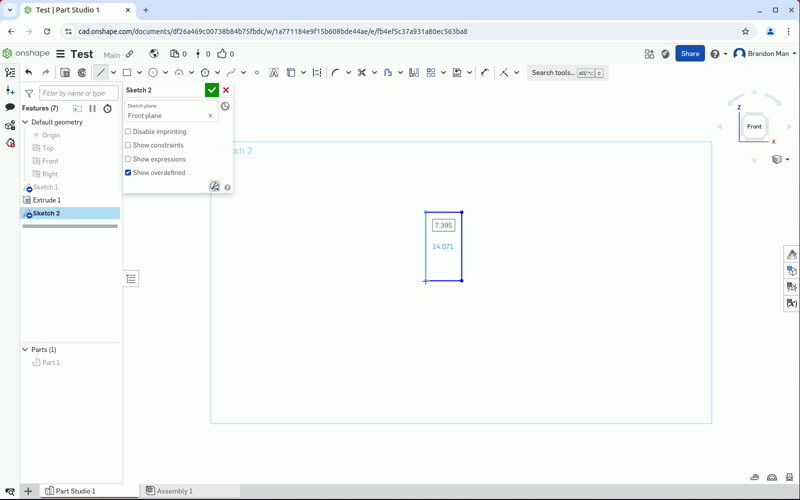
key(esc)
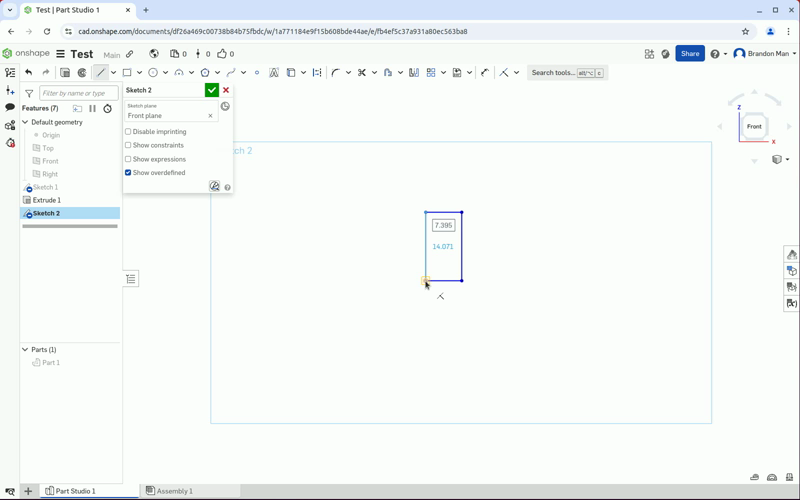
mouse_move(440, 278)
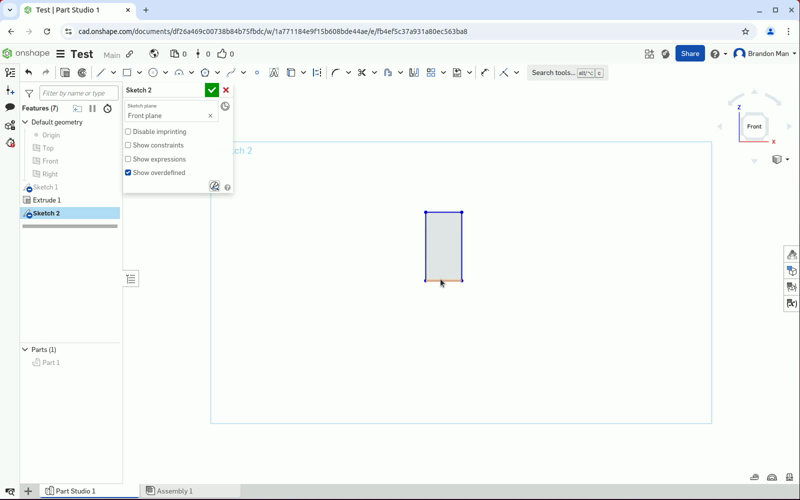
click(440, 278)
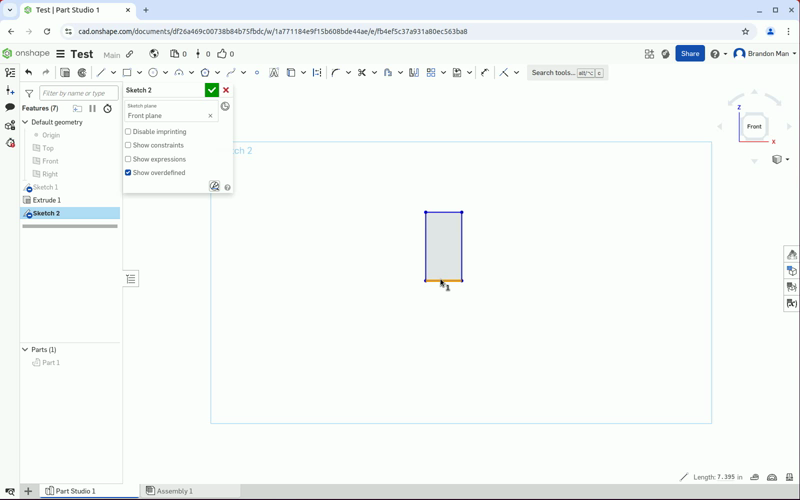
mouse_move(73, 352)
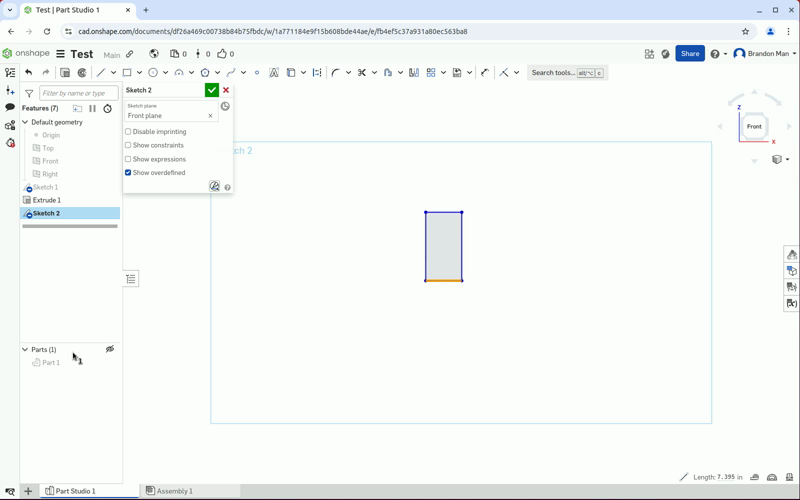
key(shift+y)
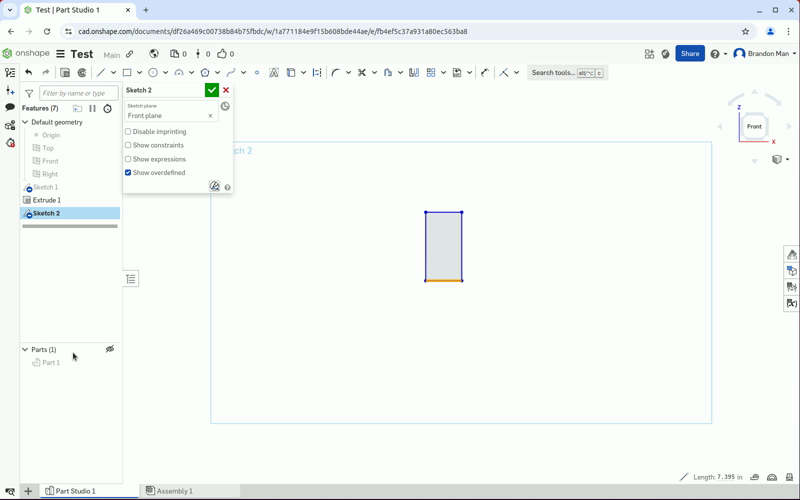
key(shift+e)
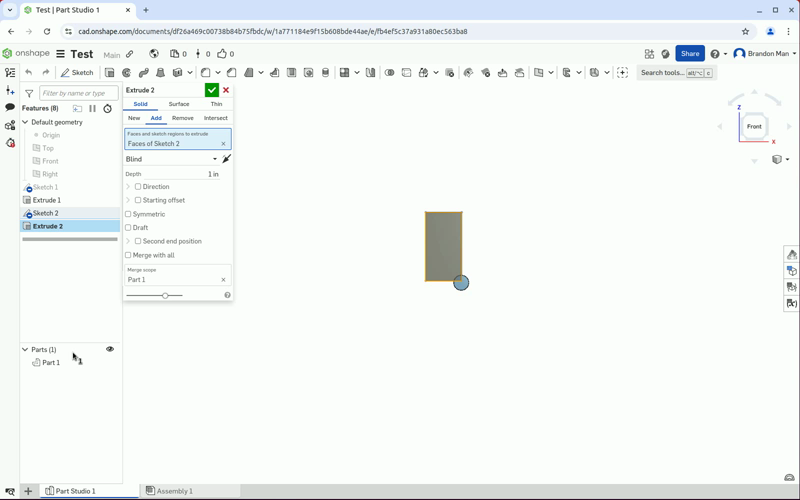
mouse_move(143, 106)
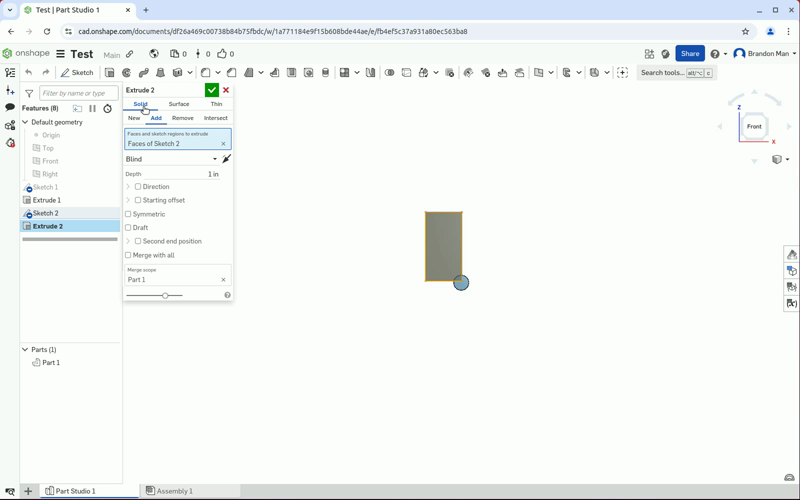
click(143, 106)
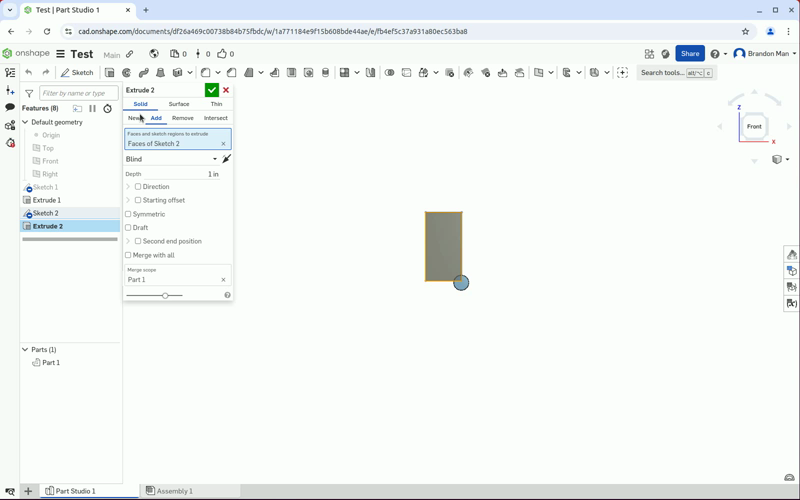
mouse_move(137, 120)
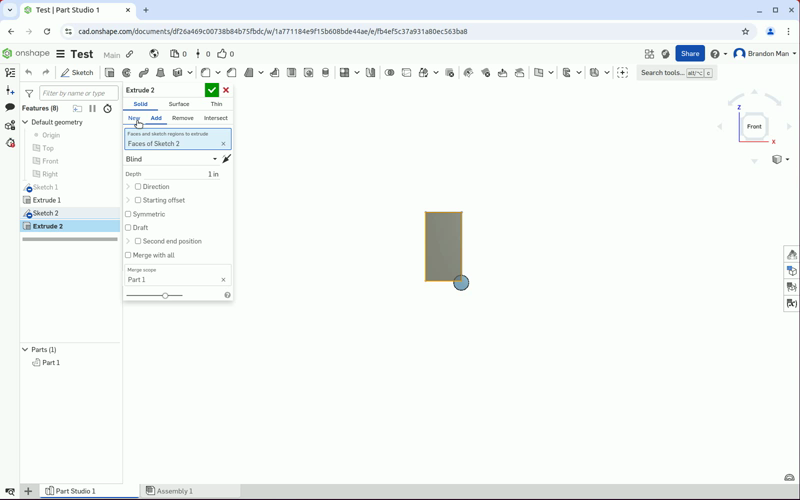
click(137, 120)
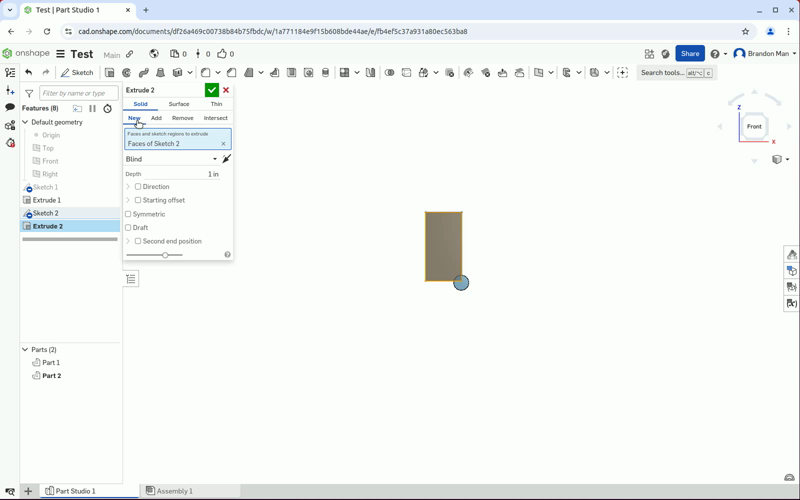
key(tab, 4)
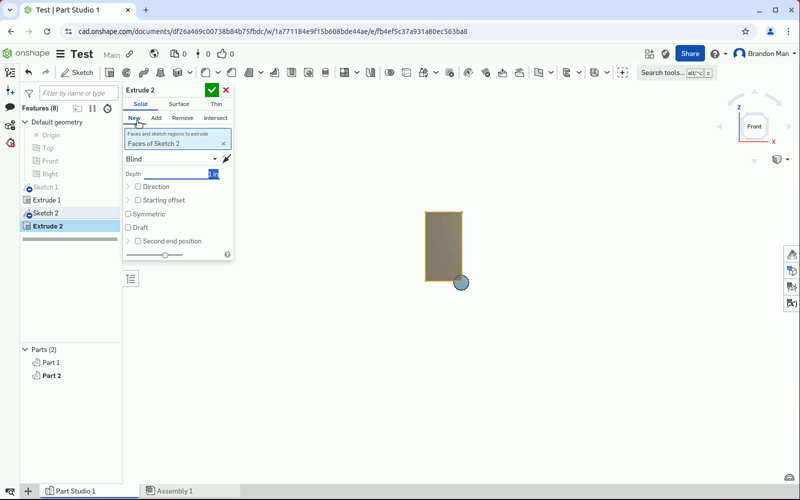
text(-0.241)
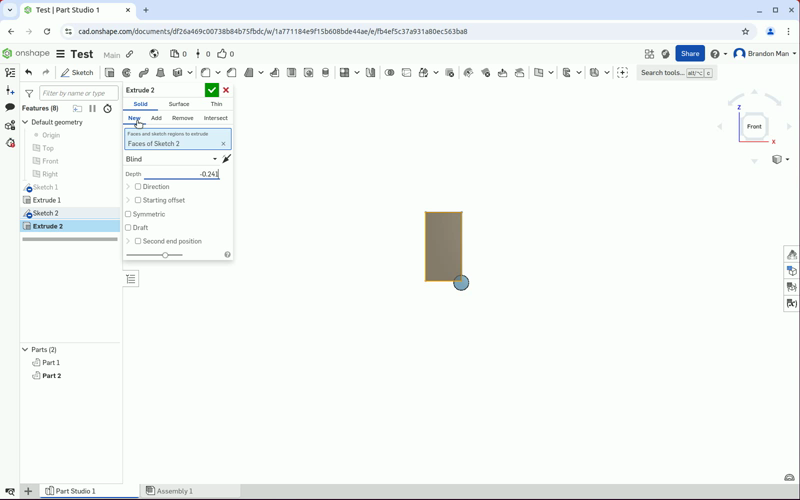
key(enter)
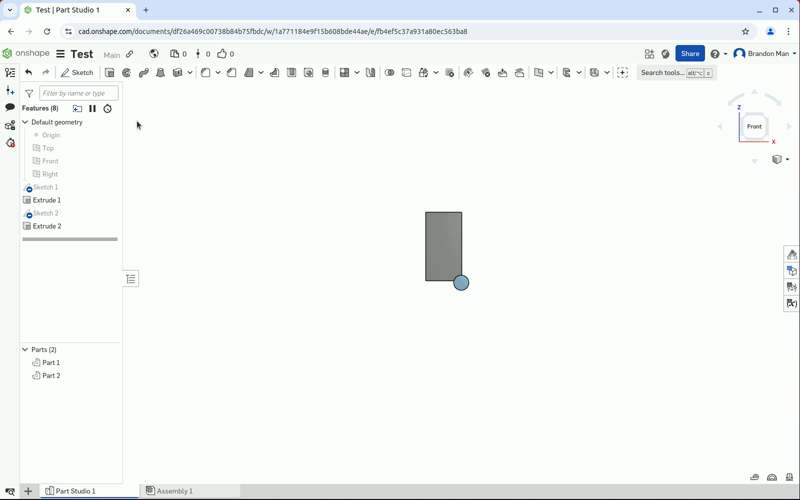
key(shift+h)
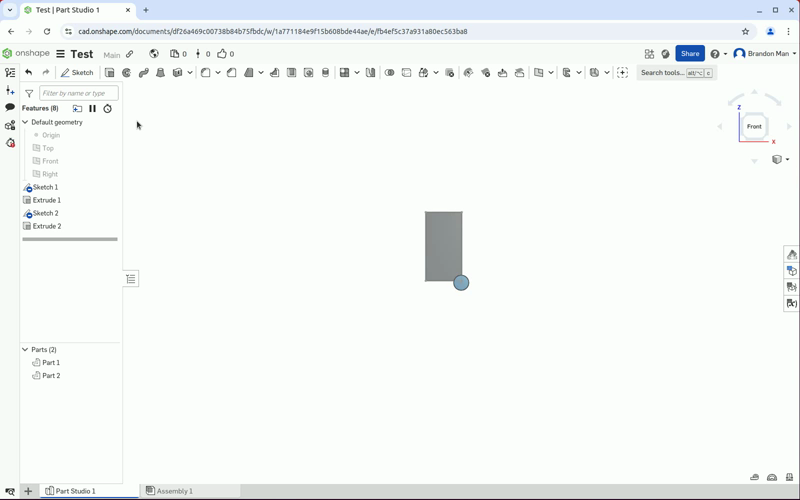
key(shift+h)
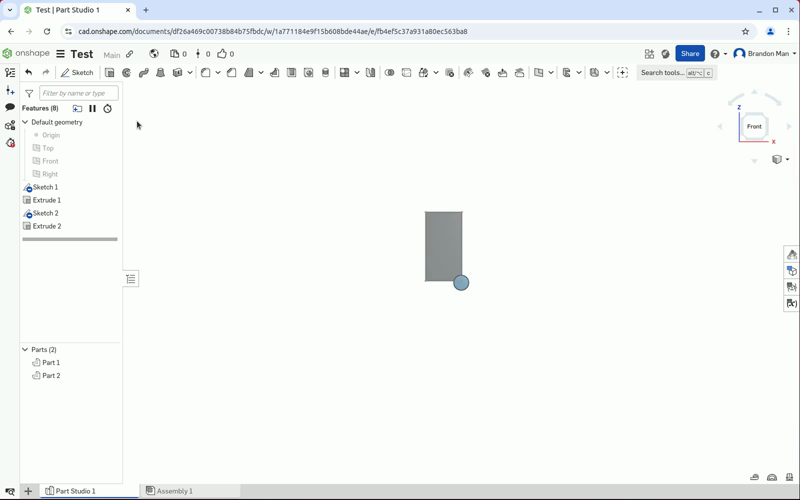
key(shift+7)
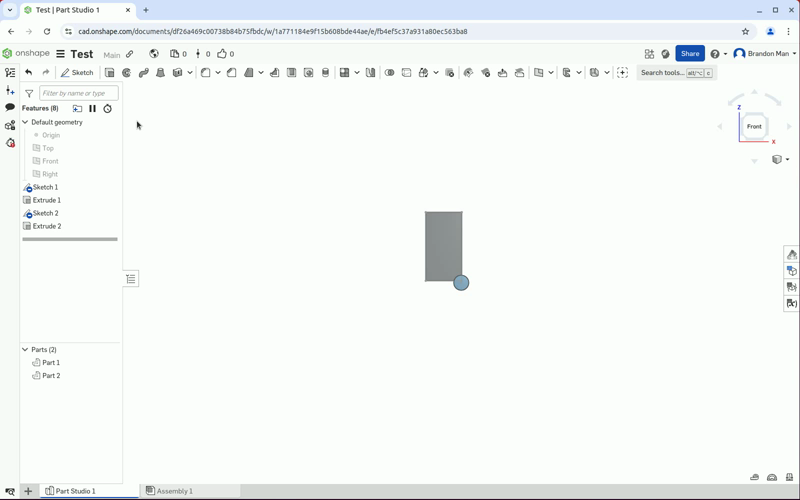
key(left, 2)
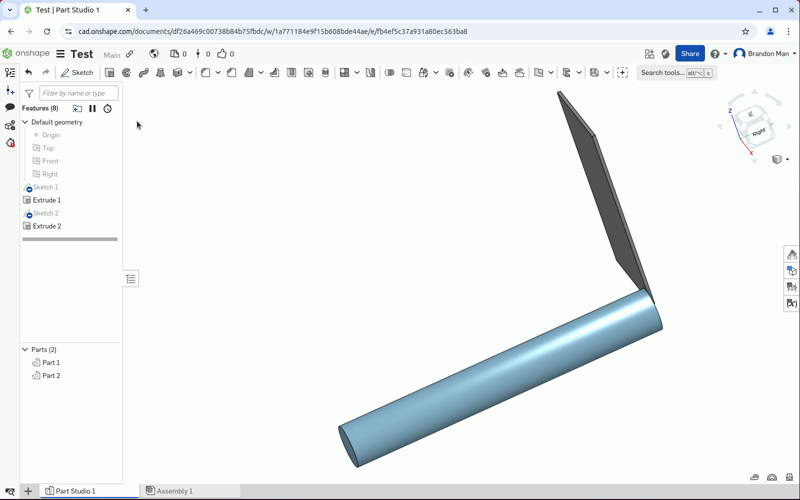
key(down, 2)
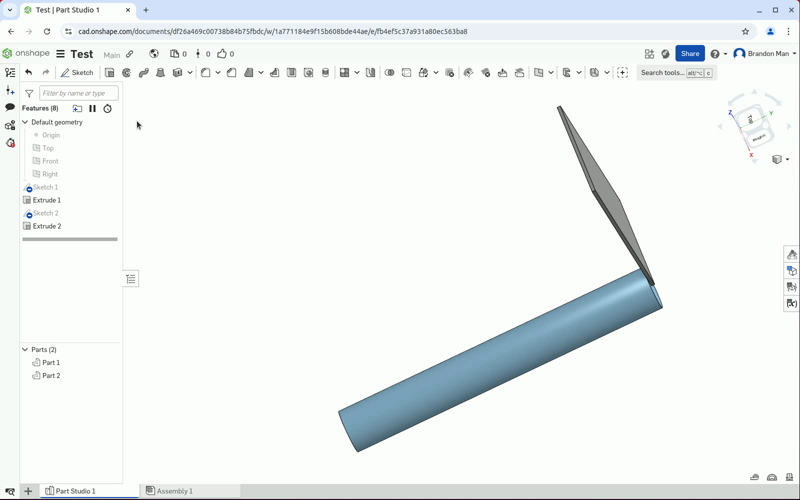
key(up, 2)
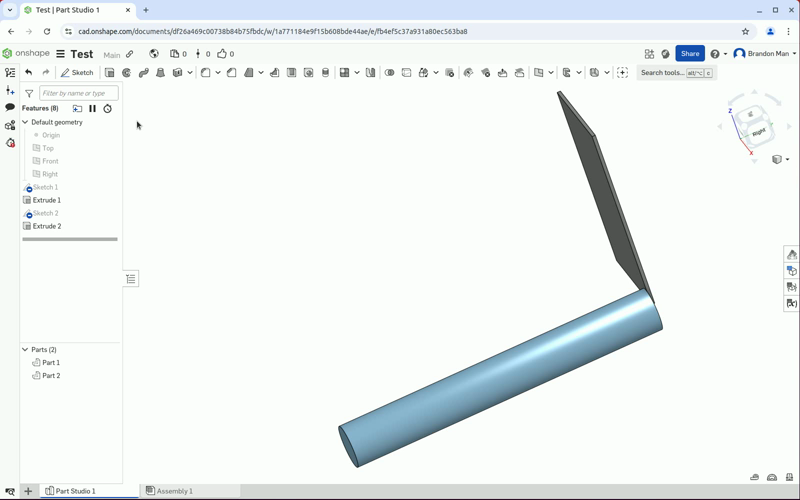
key(right, 2)
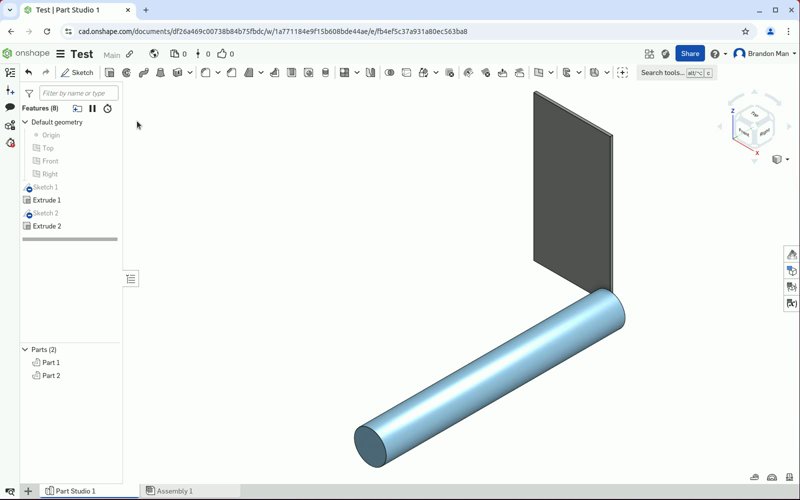
mouse_move(73, 189)
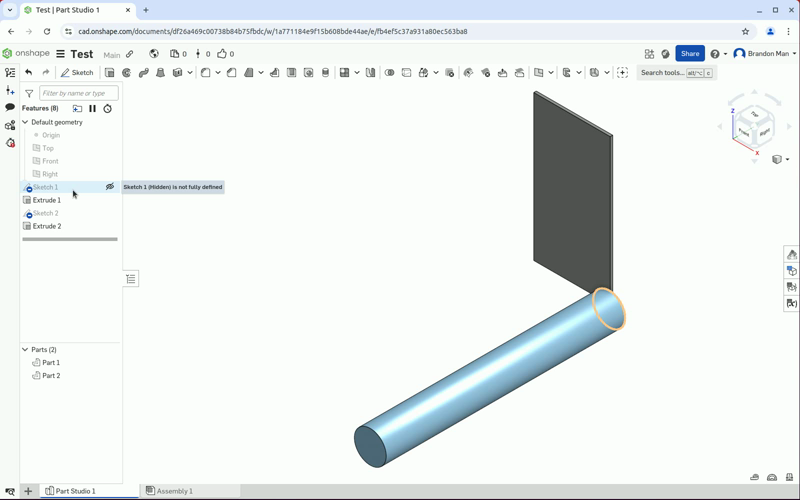
click(73, 189)